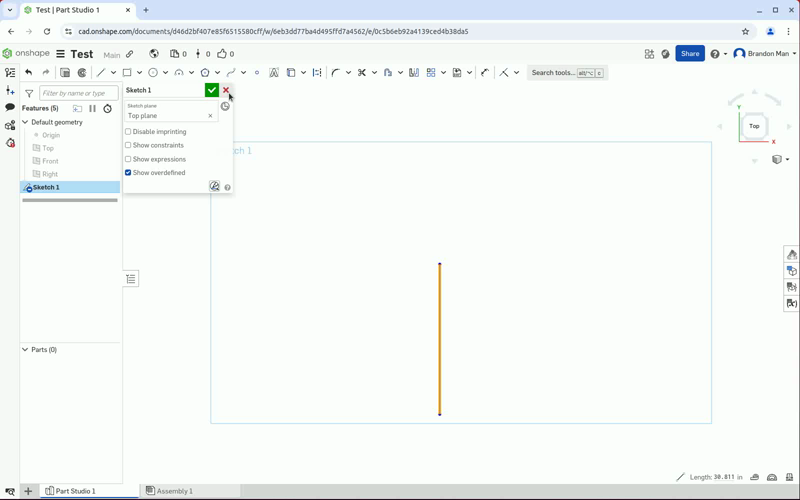
key(shift+h)
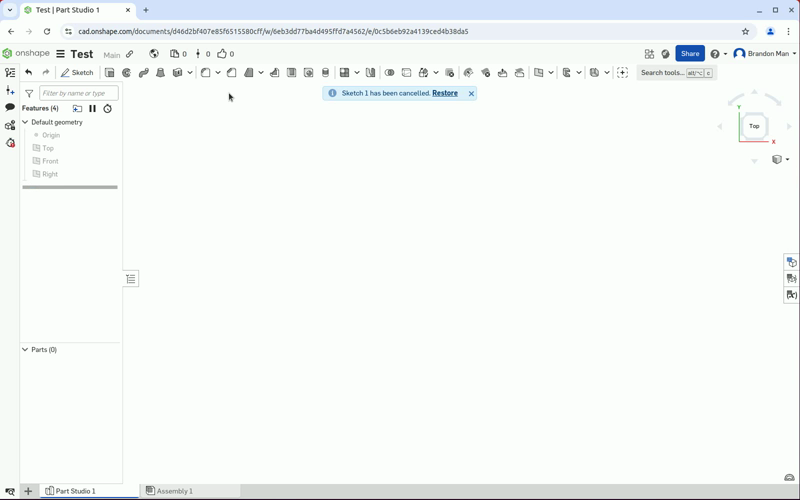
mouse_move(73, 352)
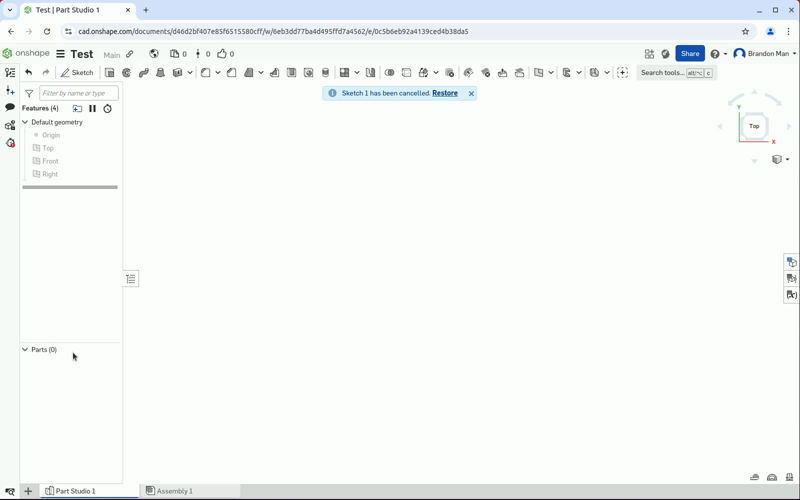
key(y)
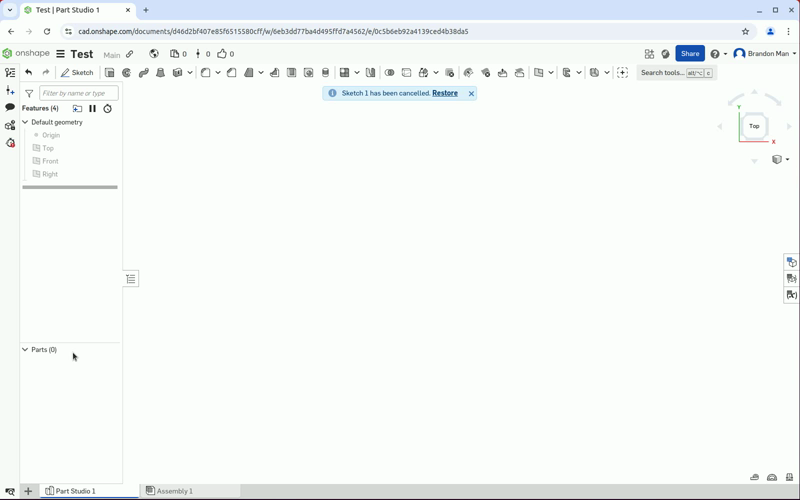
key(shift+p)
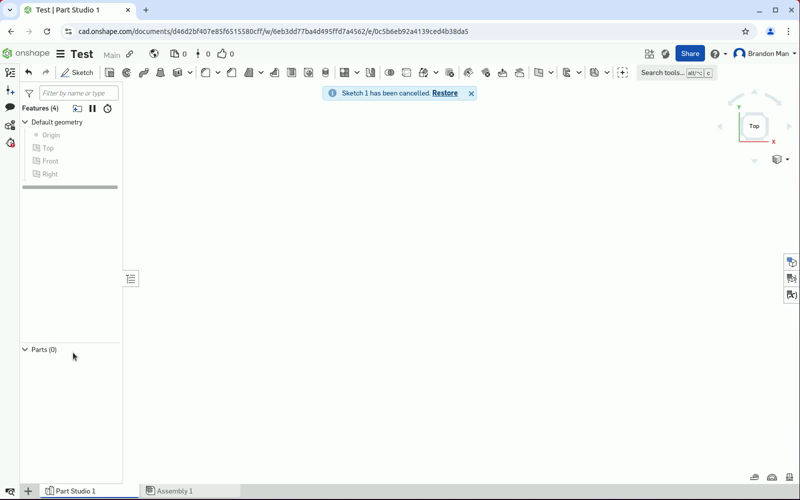
key(space)
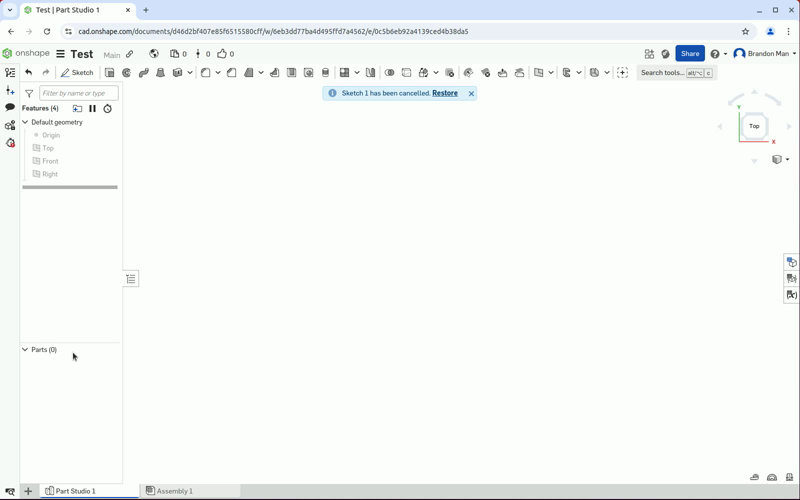
key_down(shift)
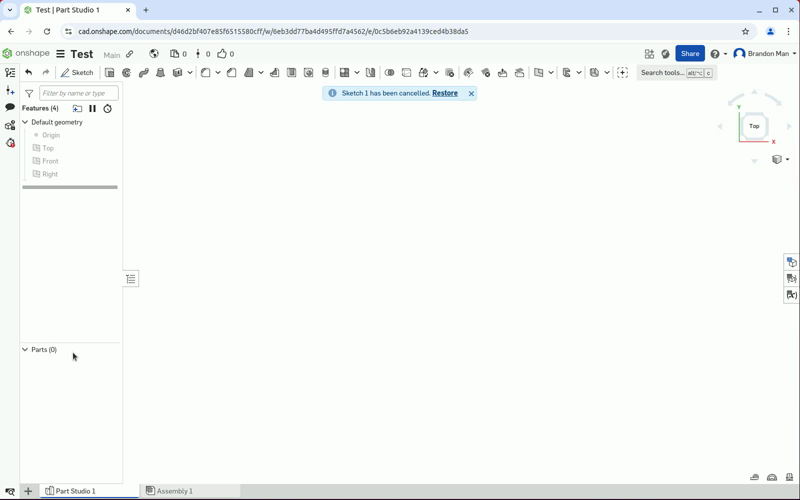
key(up)
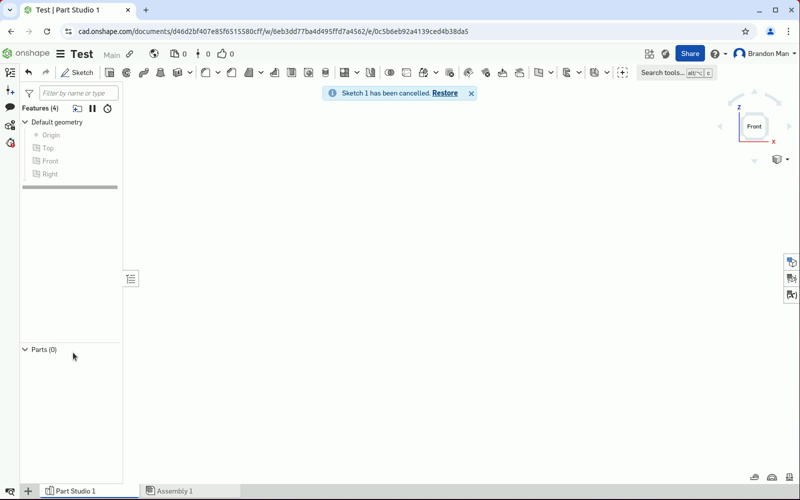
key_up(shift)
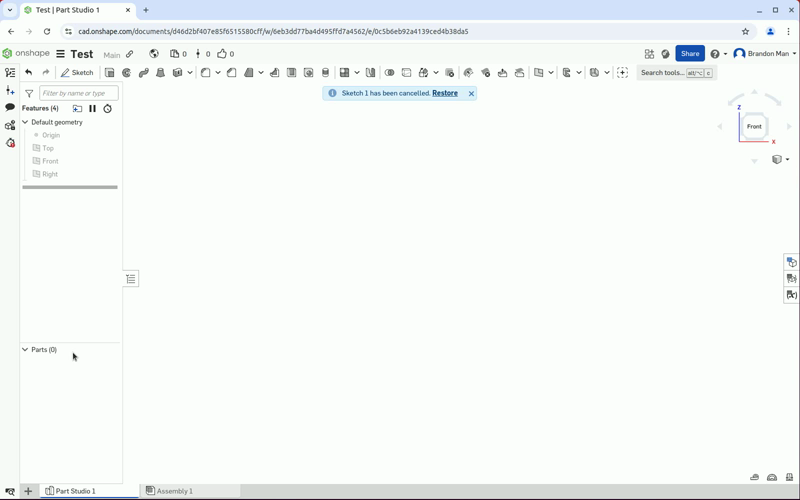
mouse_move(73, 352)
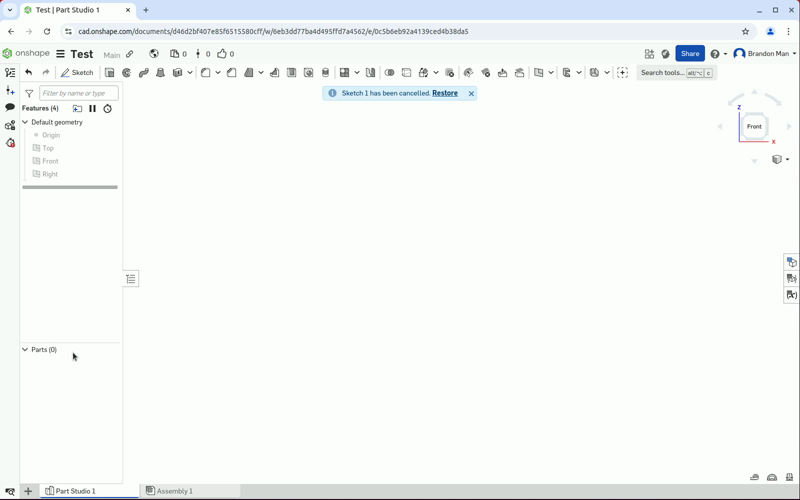
key(shift+y)
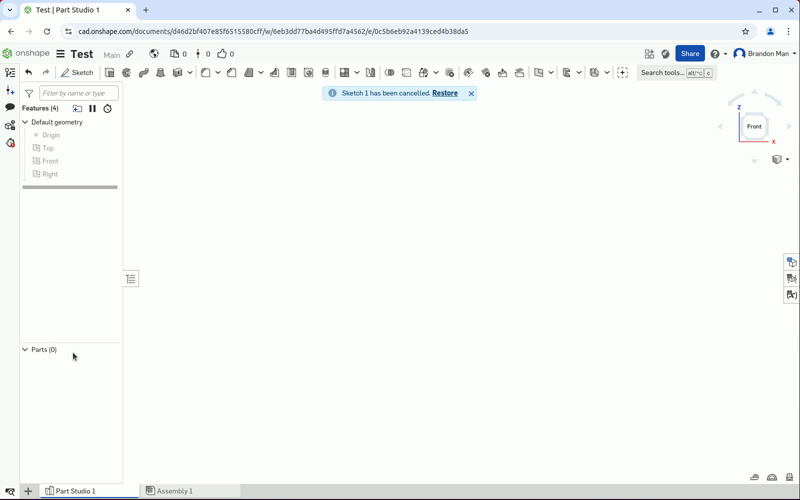
key(shift+s)
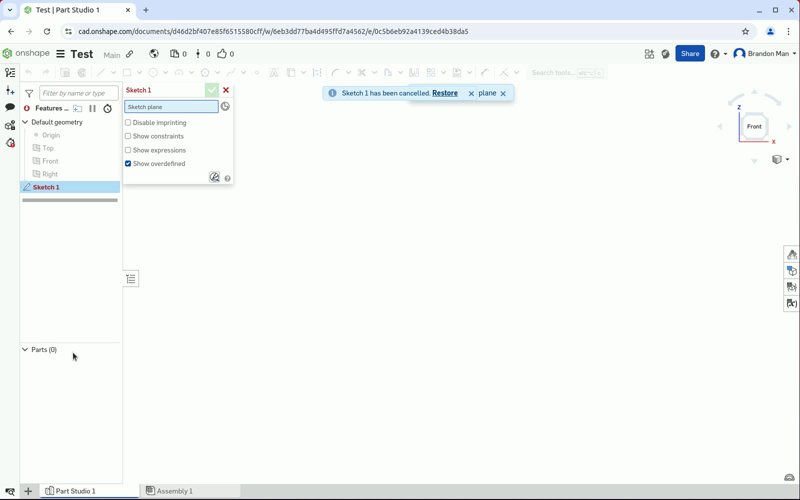
mouse_move(73, 163)
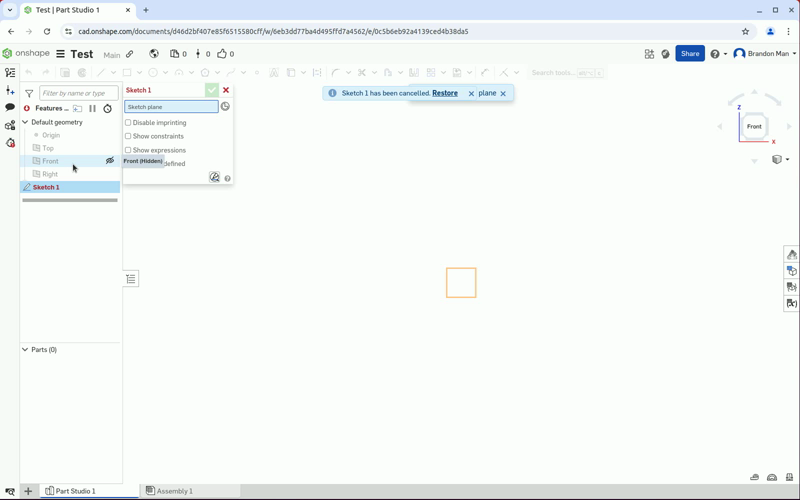
click(73, 163)
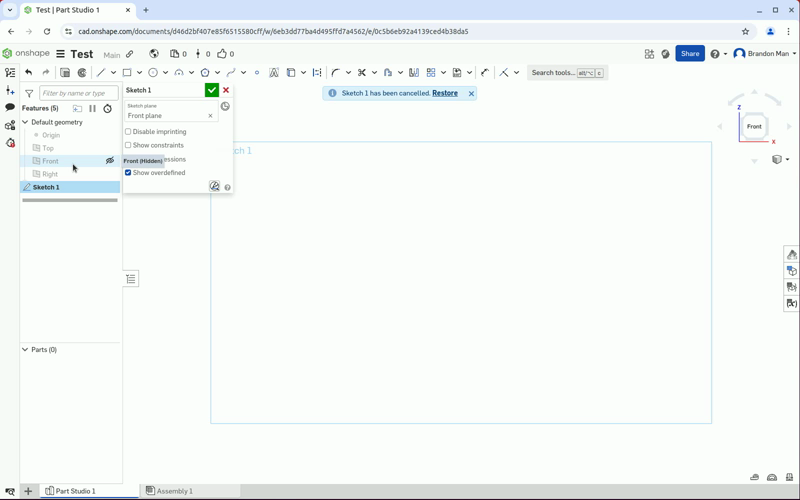
mouse_move(73, 352)
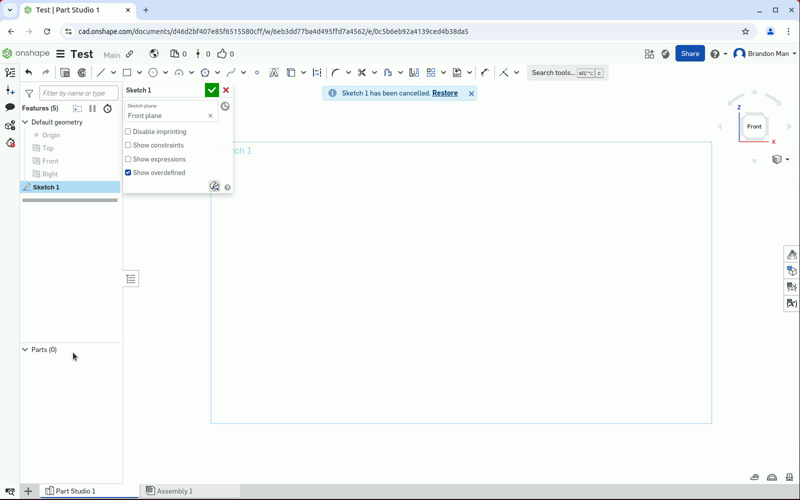
key(y)
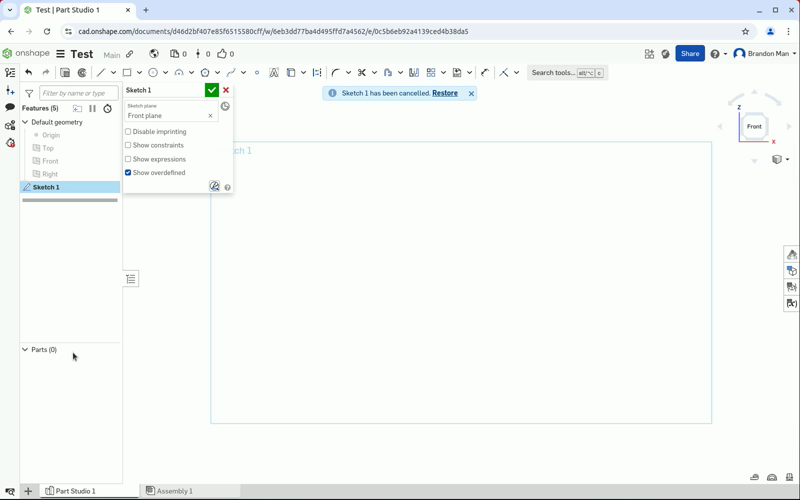
key(c)
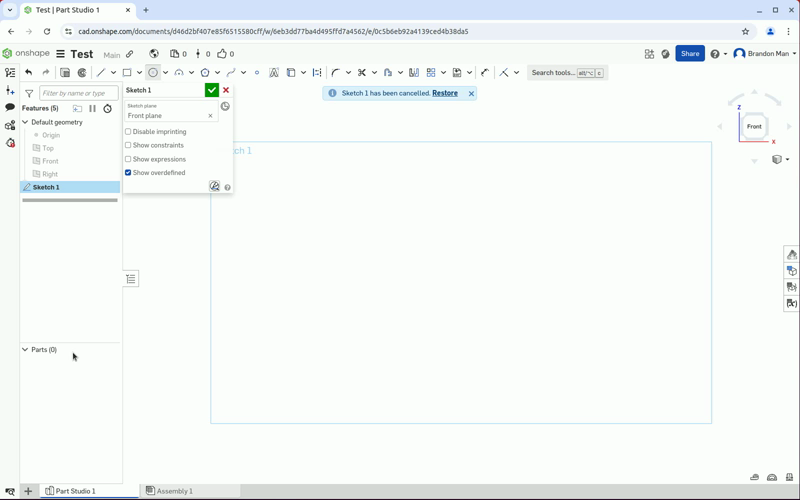
key_down(shift)
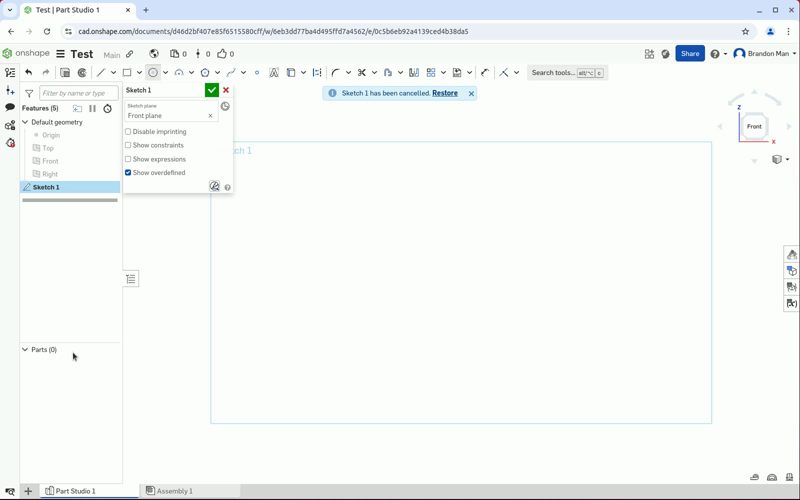
mouse_move(461, 282)
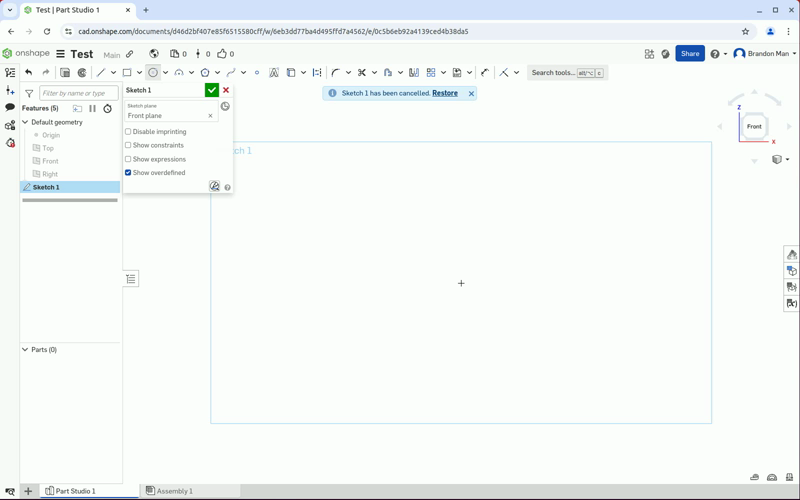
click(461, 282)
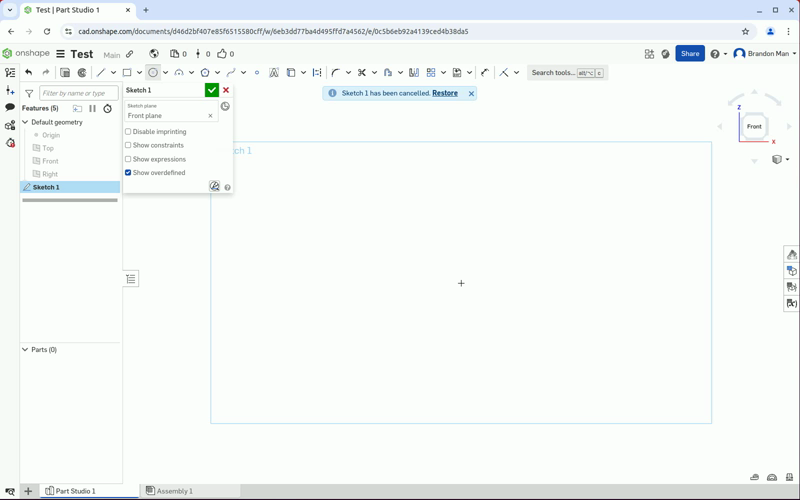
key_up(shift)
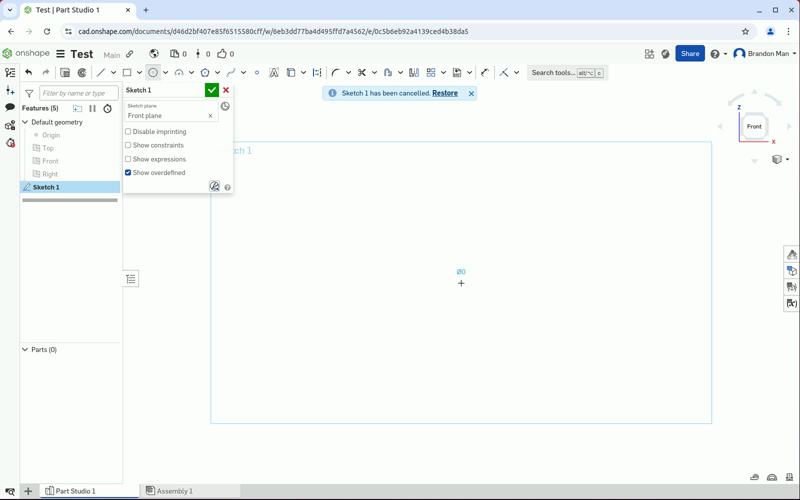
mouse_move(507, 282)
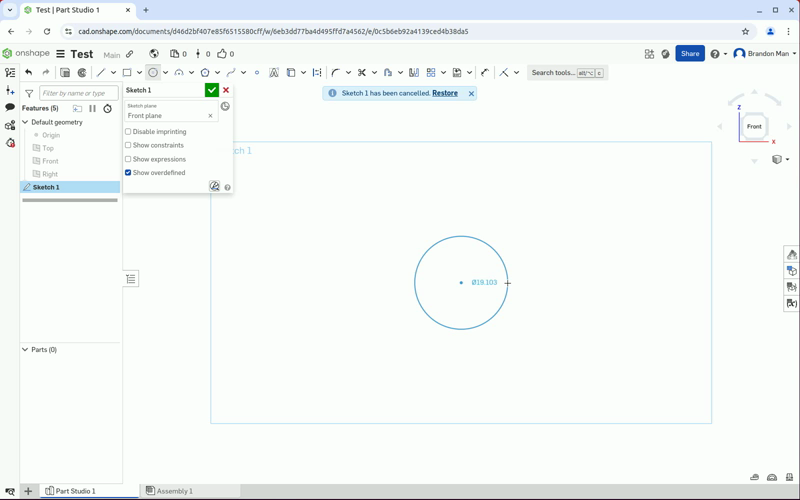
click(507, 282)
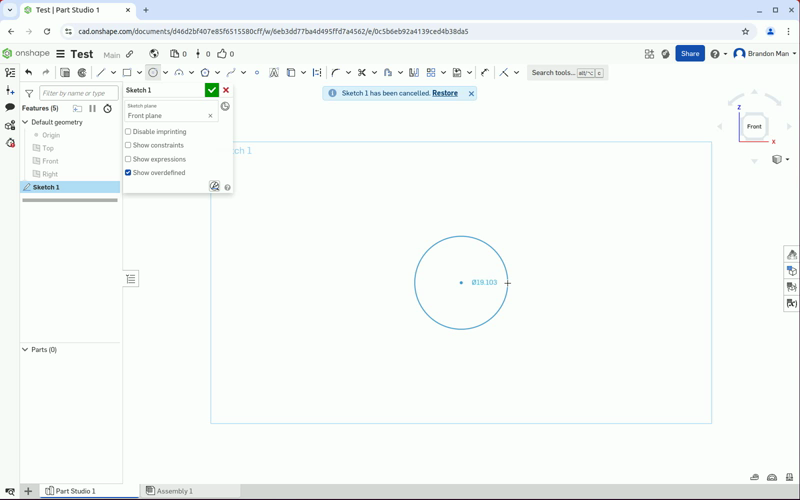
key(esc)
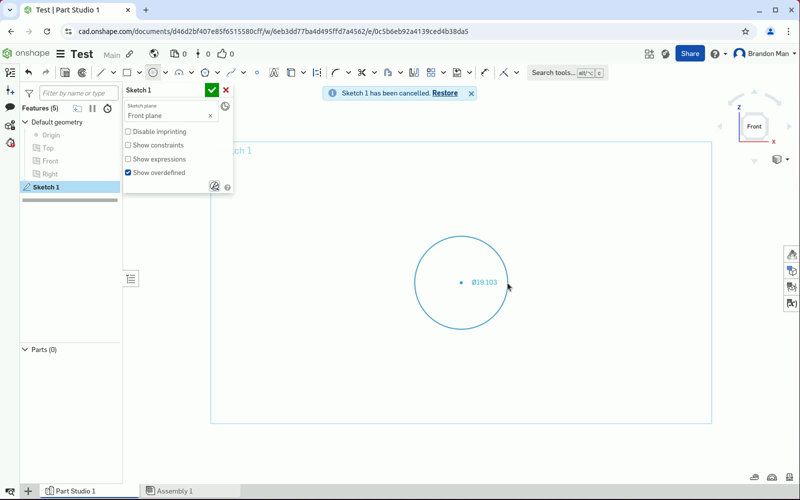
mouse_move(468, 255)
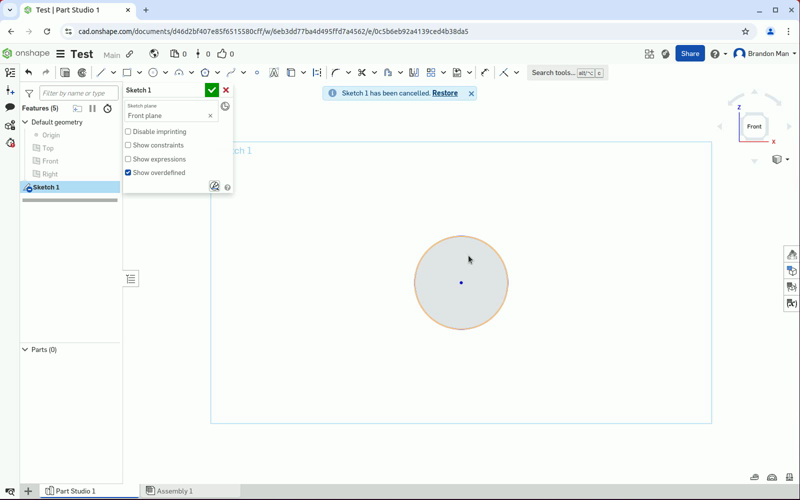
click(468, 255)
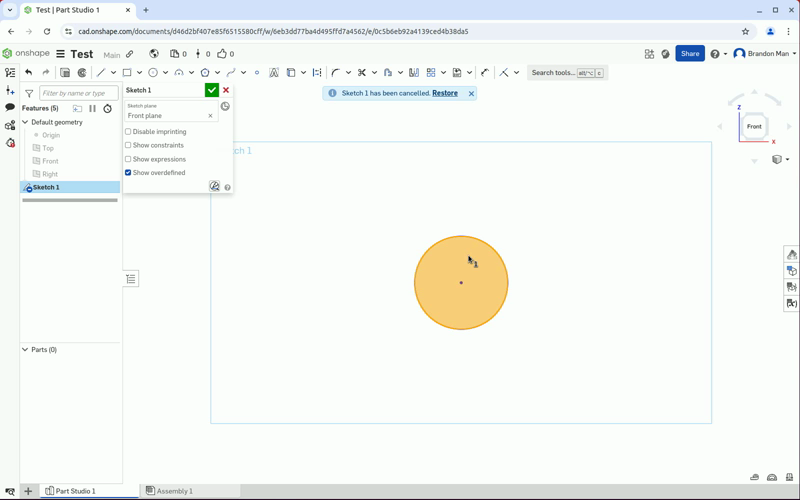
mouse_move(73, 352)
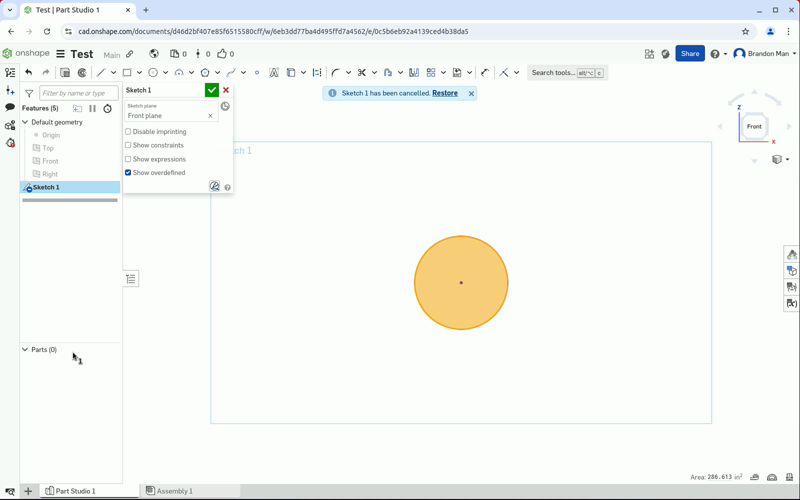
key(shift+y)
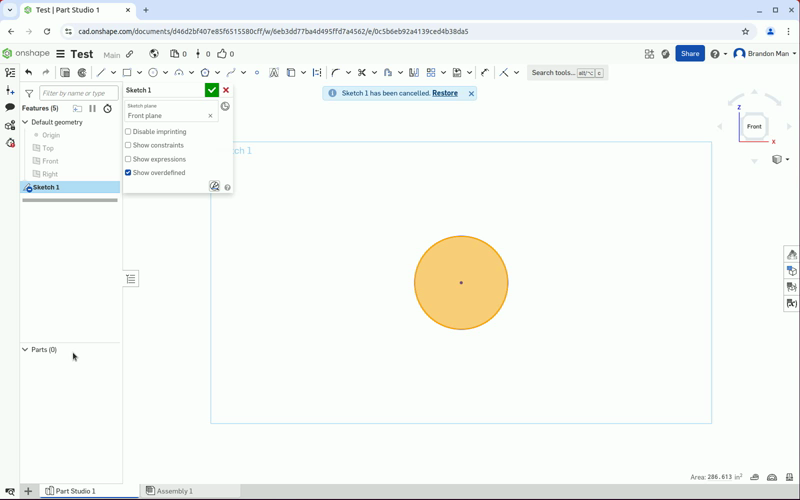
key(shift+e)
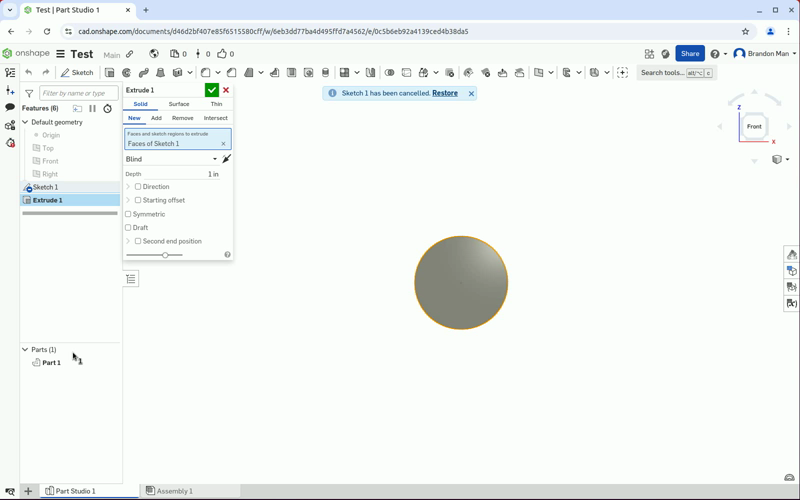
mouse_move(143, 106)
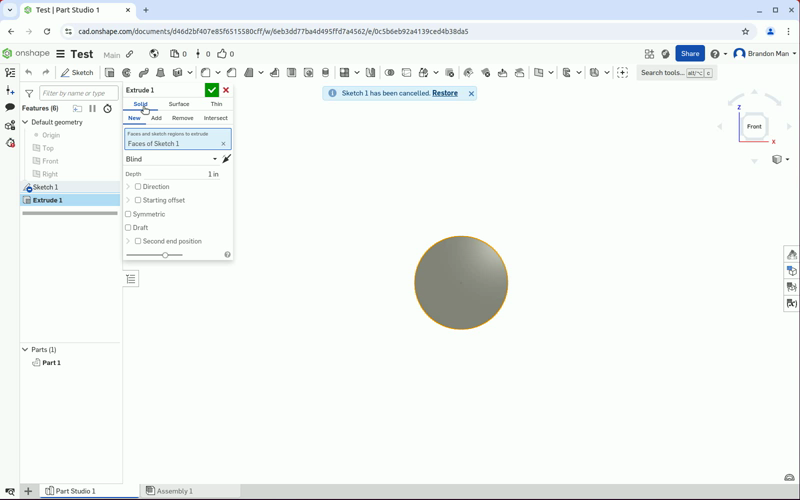
click(143, 106)
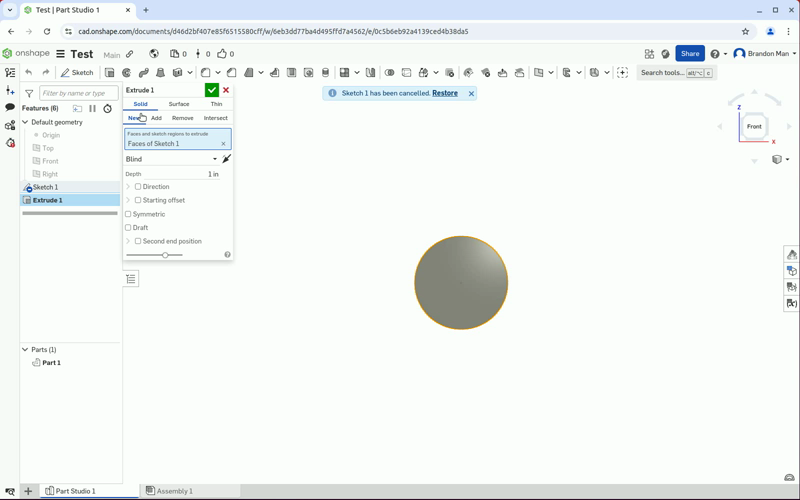
mouse_move(137, 120)
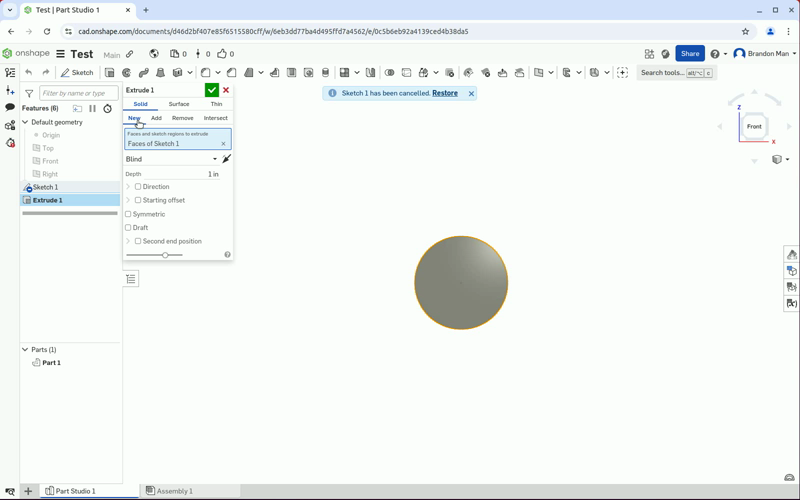
click(137, 120)
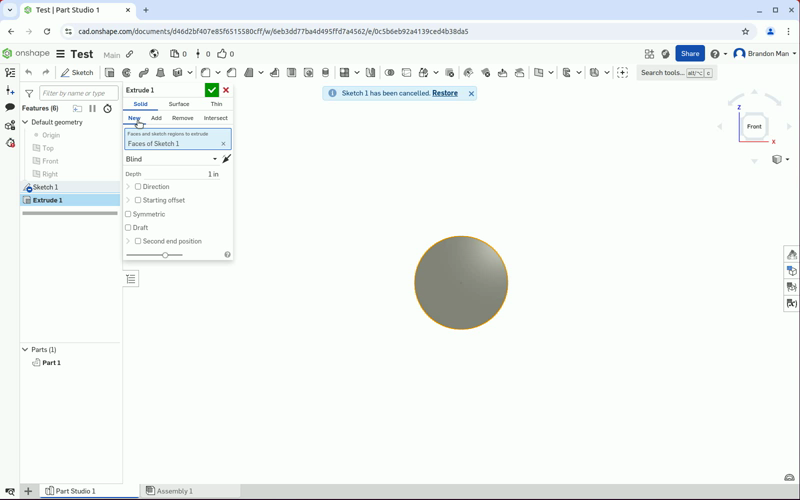
key(tab, 4)
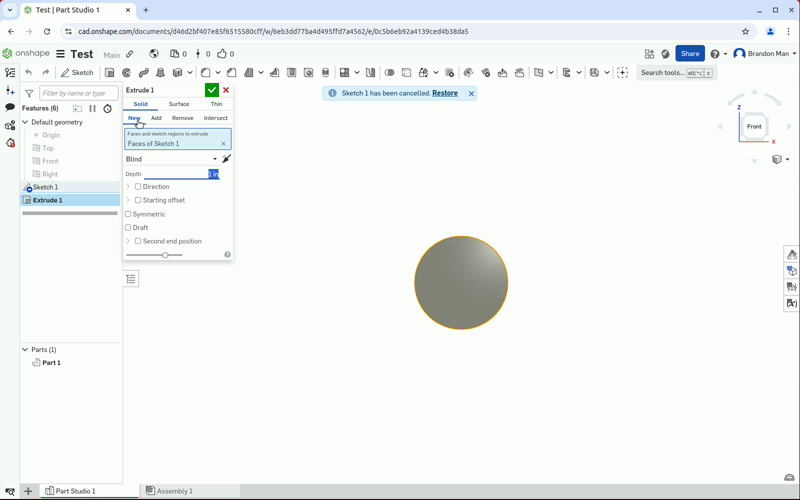
text(1.444)
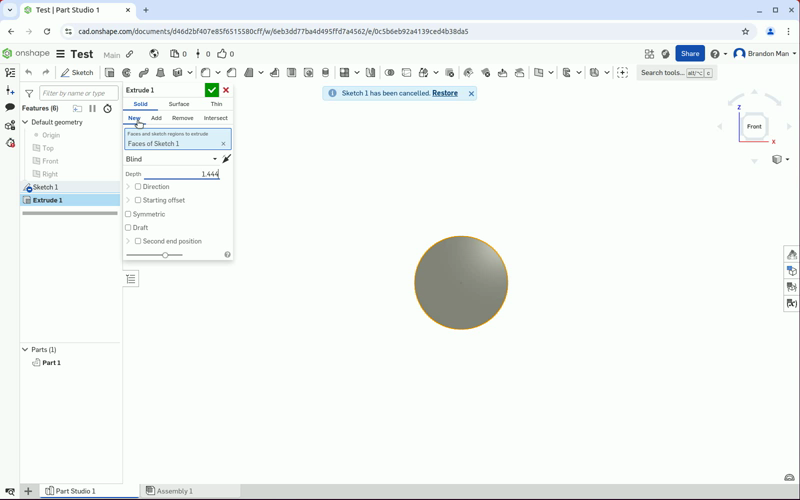
key(enter)
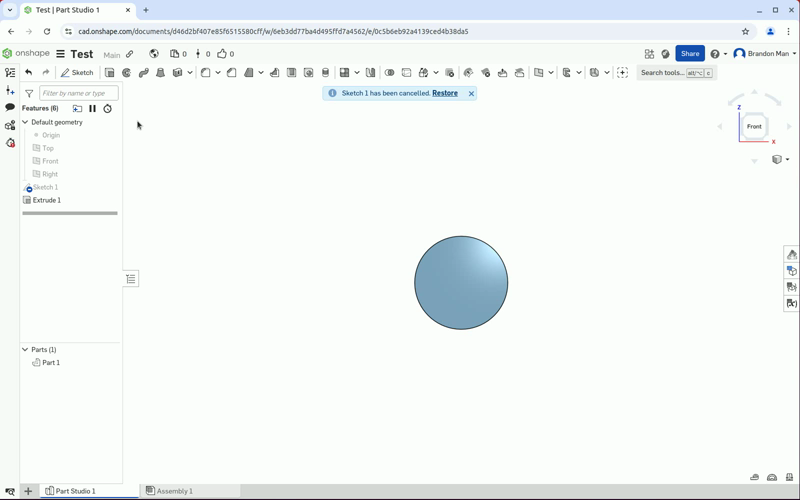
key(shift+h)
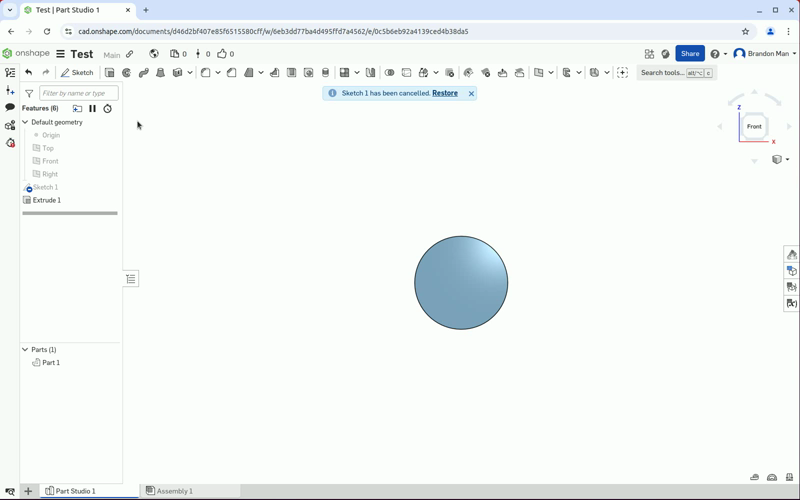
key(shift+h)
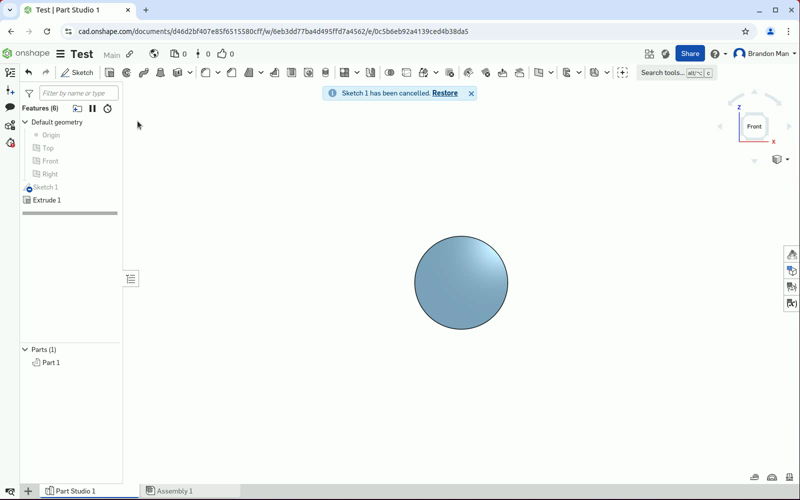
mouse_move(73, 189)
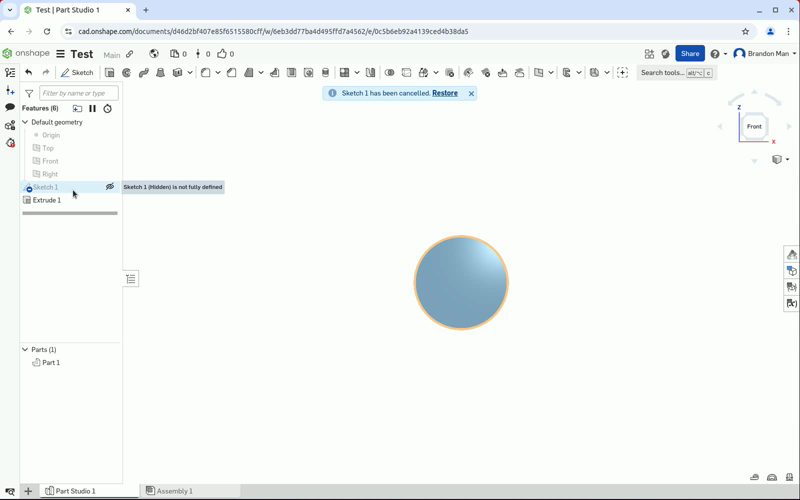
click(73, 189)
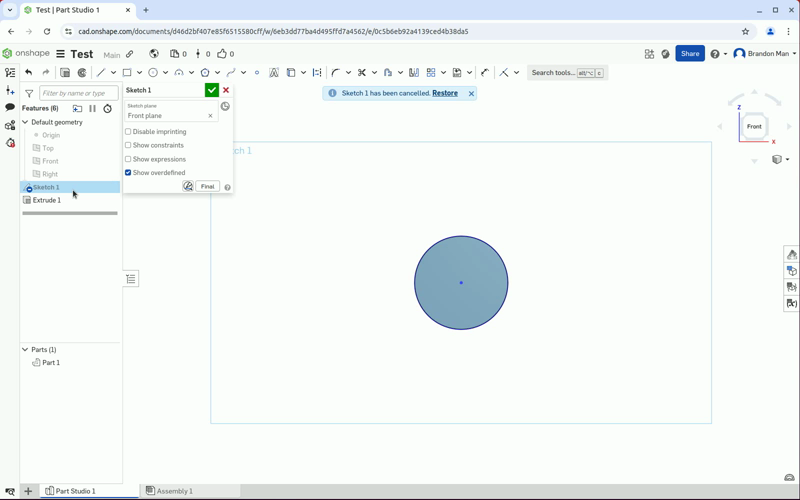
mouse_move(229, 92)
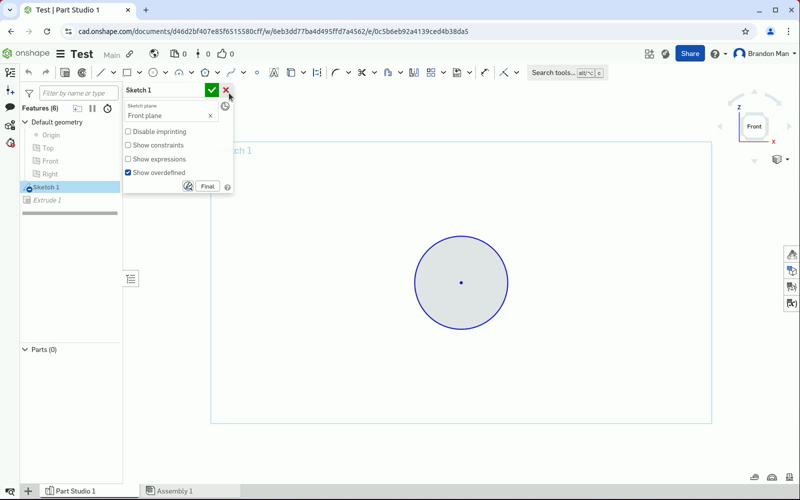
click(229, 92)
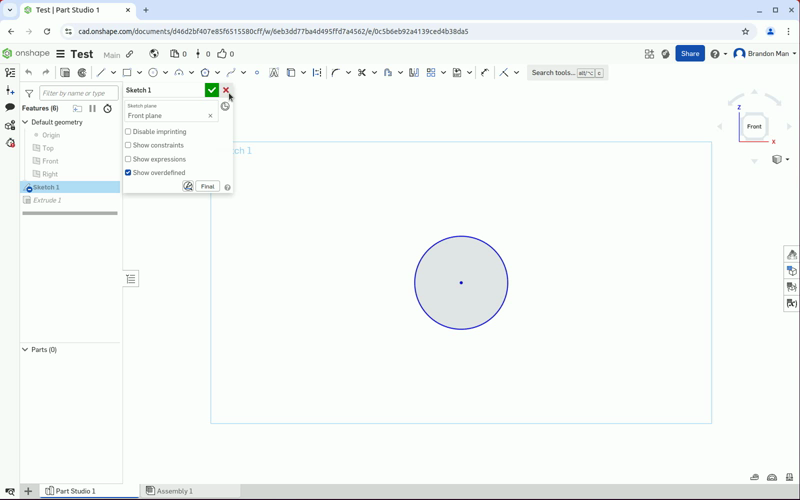
key(shift+s)
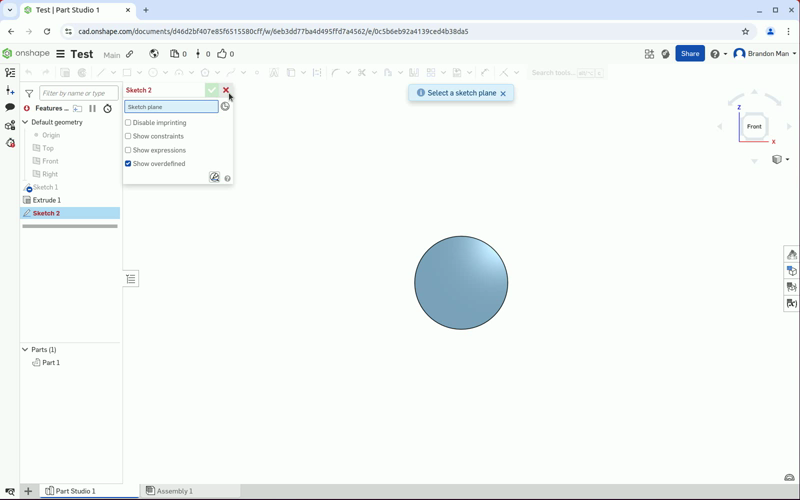
mouse_move(73, 163)
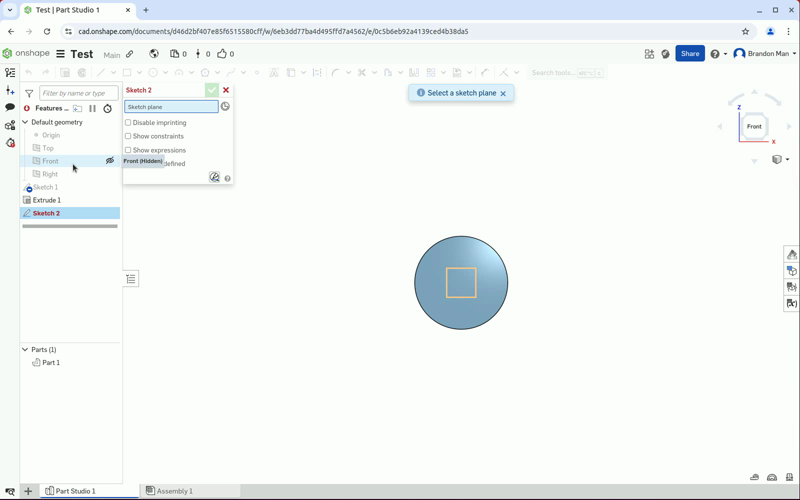
click(73, 163)
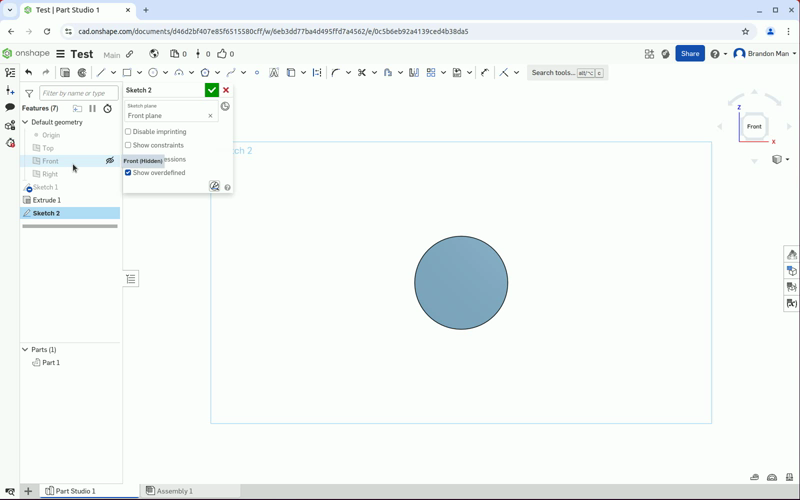
mouse_move(73, 352)
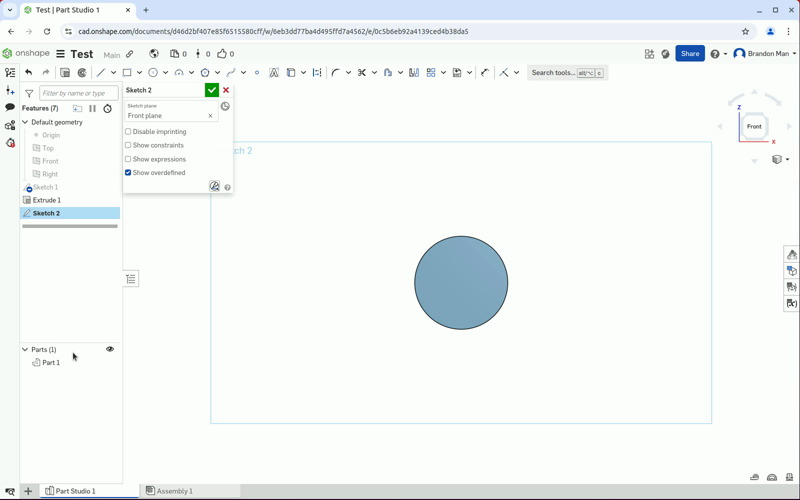
key(y)
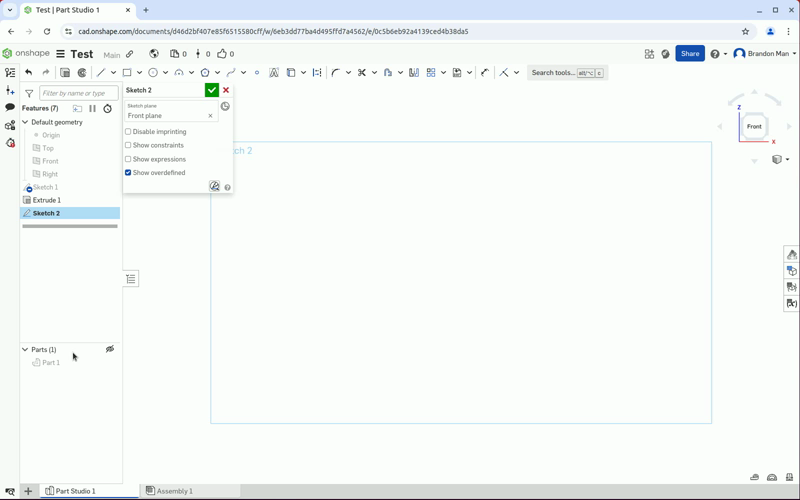
key(a)
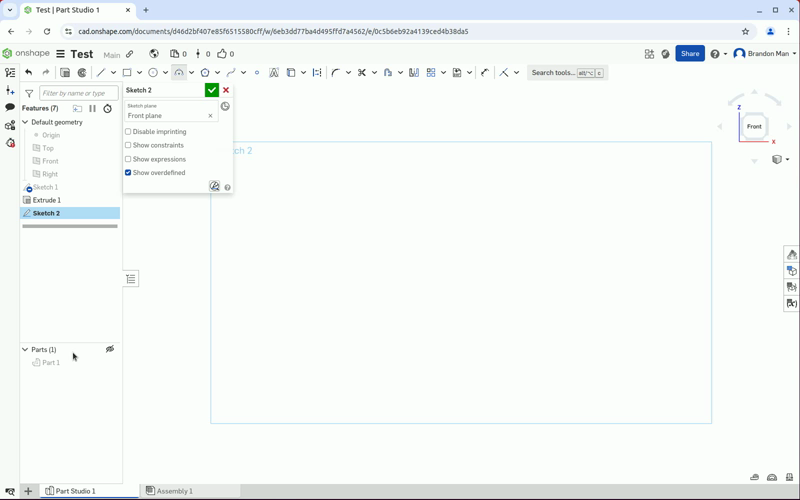
key_down(shift)
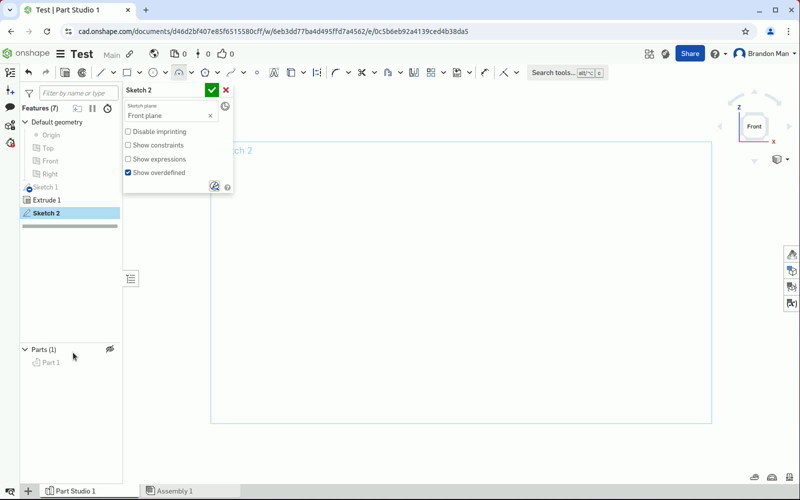
mouse_move(380, 315)
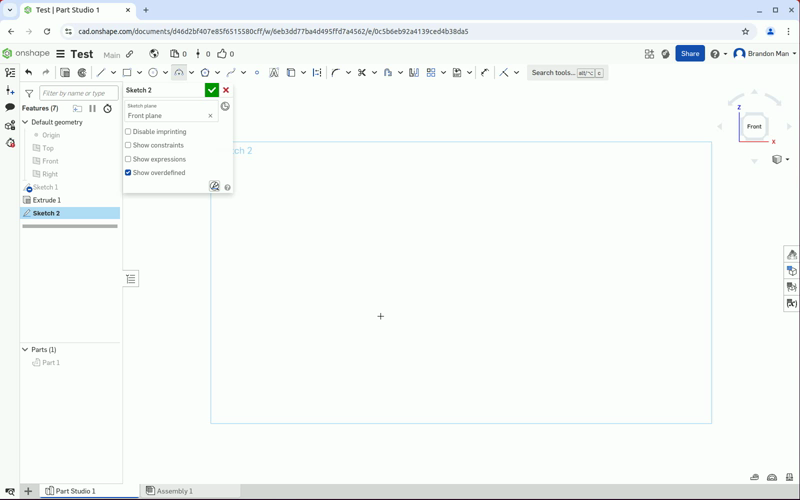
click(380, 315)
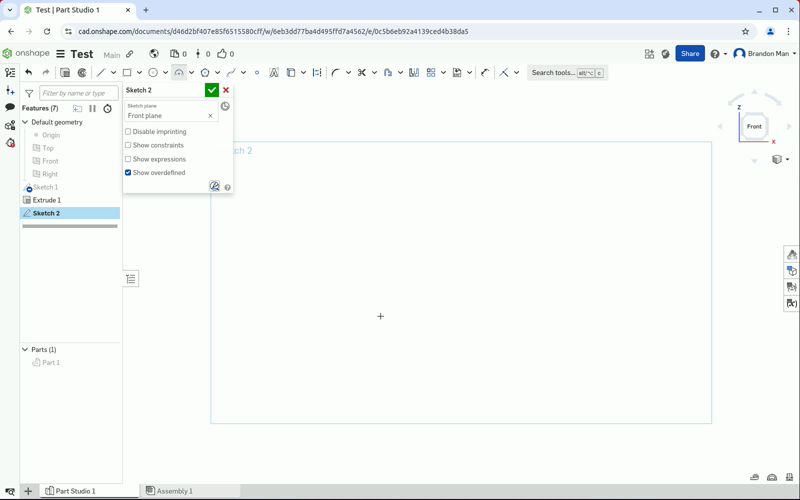
key_up(shift)
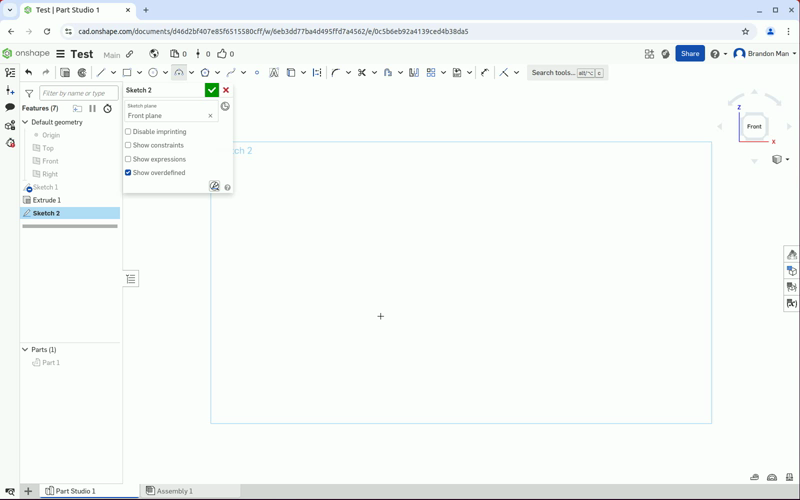
key_down(shift)
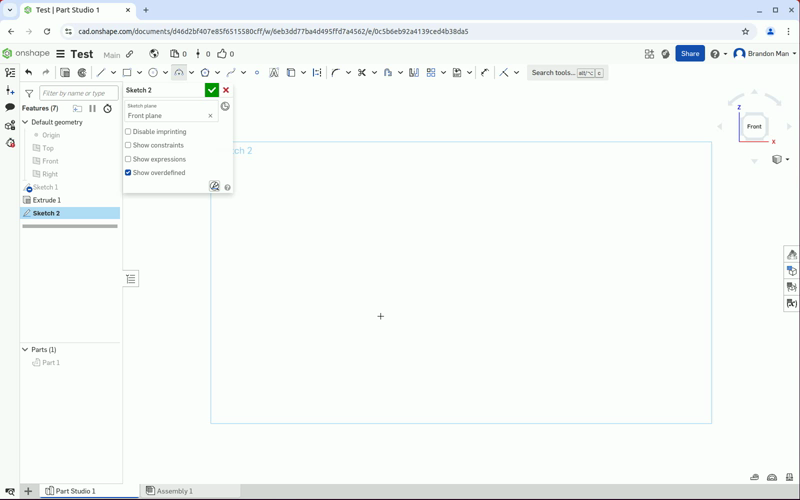
mouse_move(415, 327)
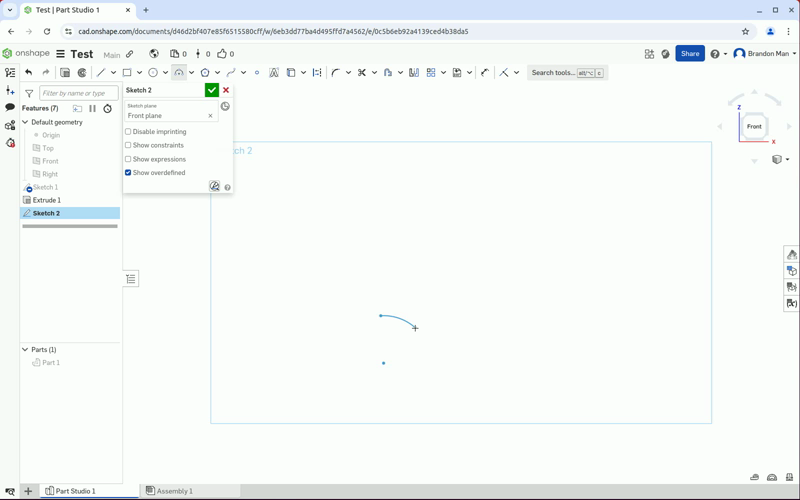
click(415, 327)
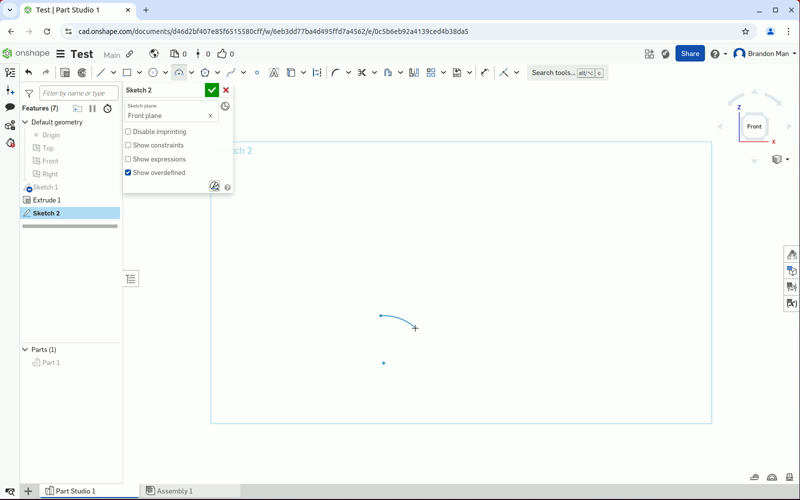
mouse_move(399, 317)
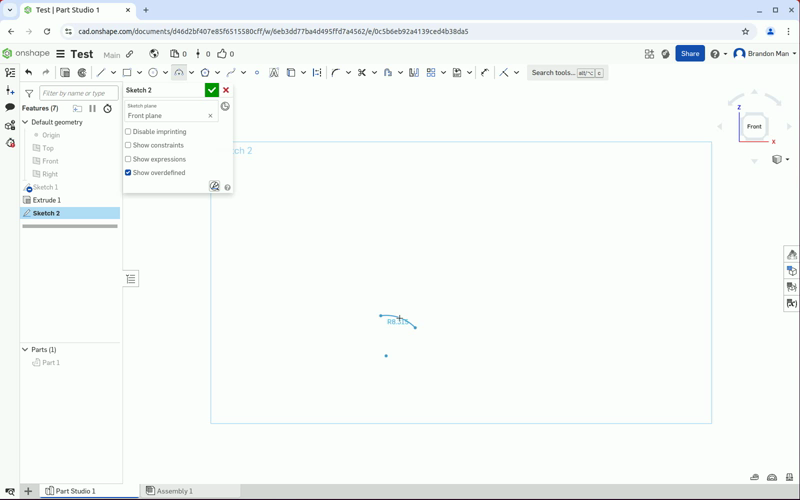
click(399, 317)
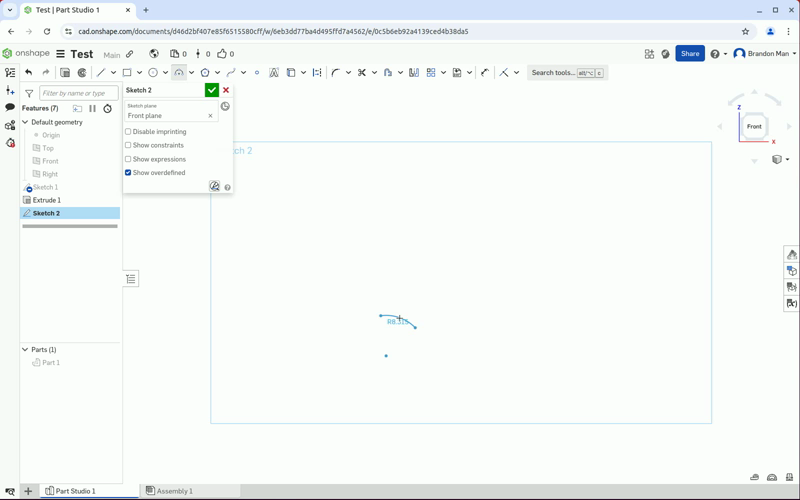
key_up(shift)
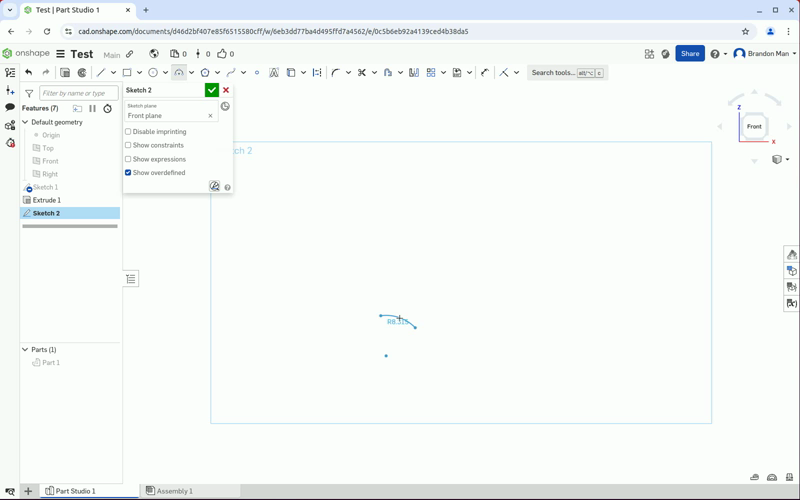
mouse_move(415, 327)
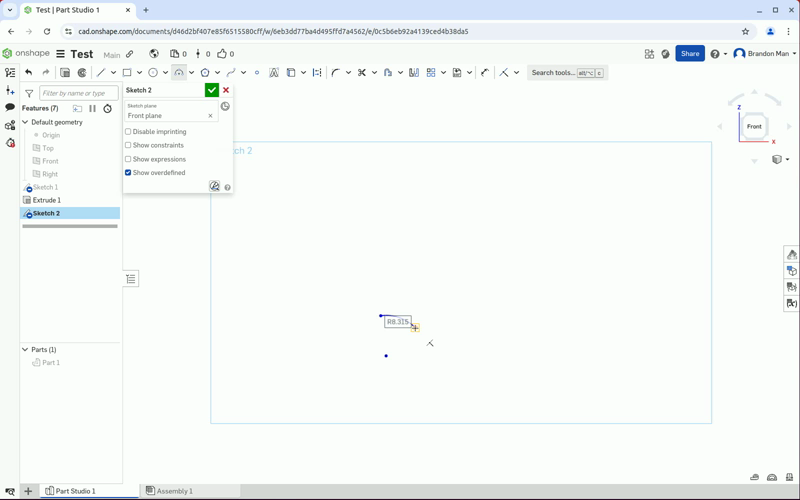
click(415, 327)
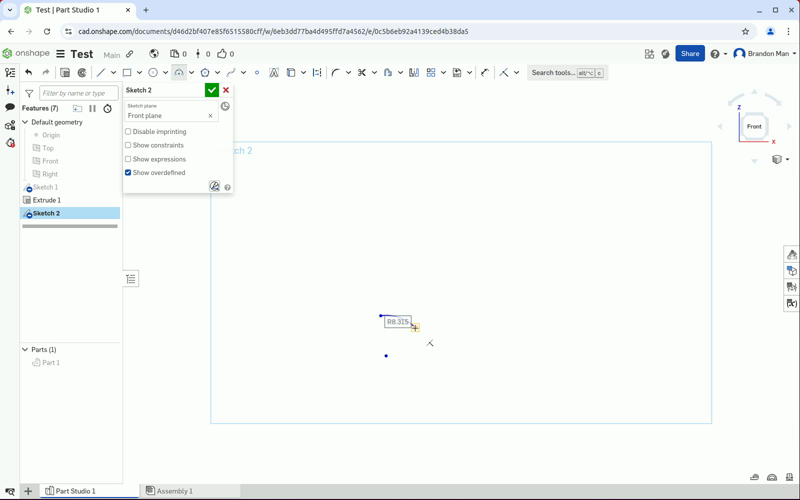
key_down(shift)
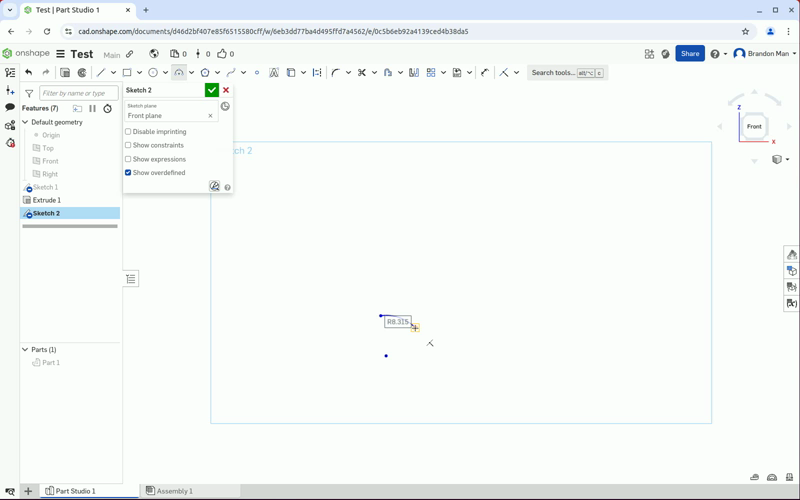
mouse_move(503, 331)
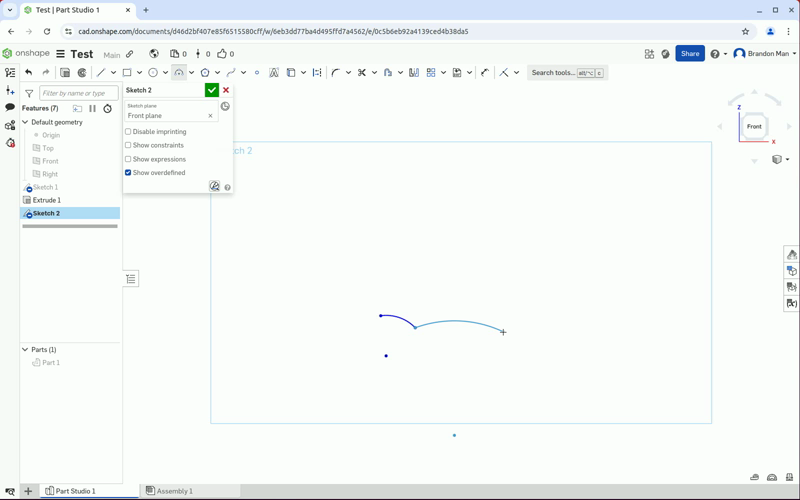
click(503, 331)
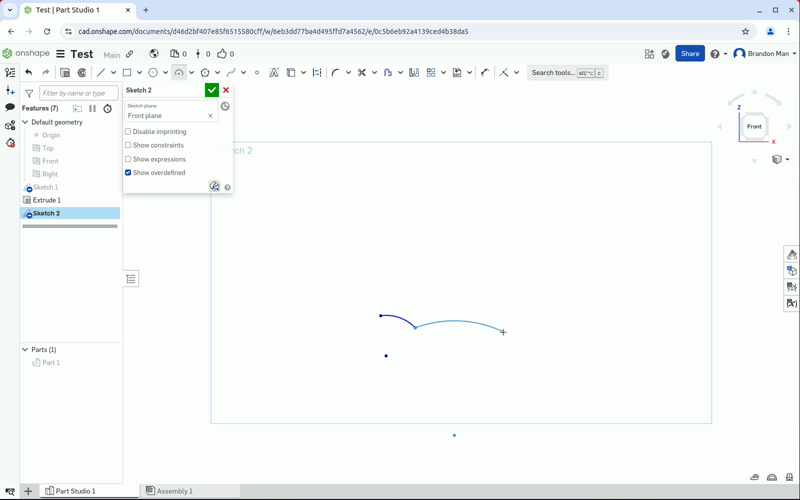
mouse_move(458, 347)
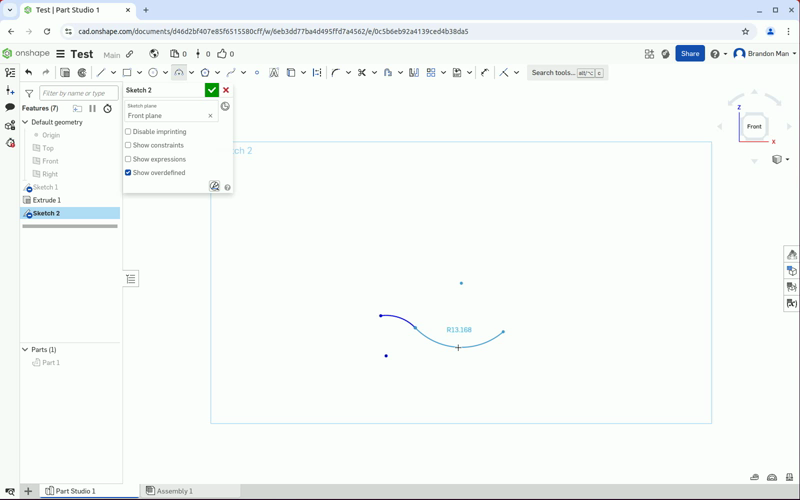
click(458, 347)
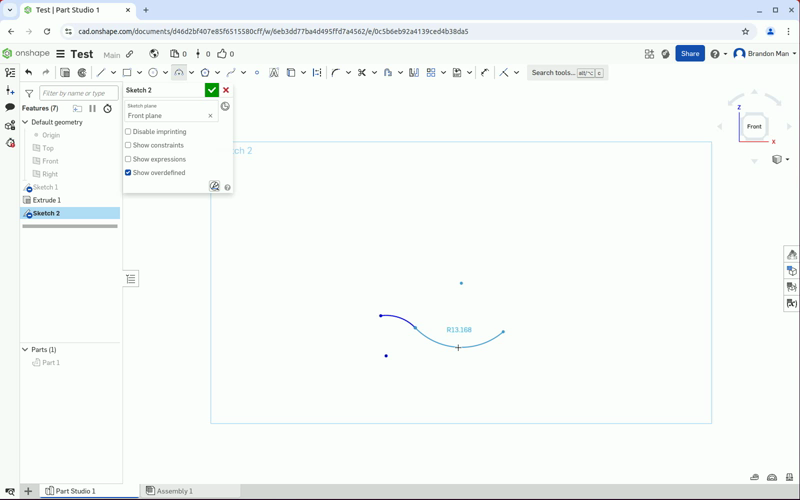
key_up(shift)
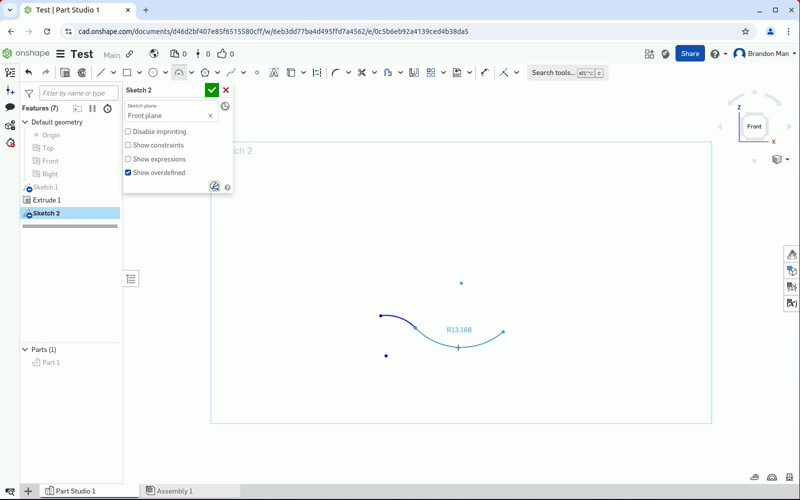
mouse_move(503, 331)
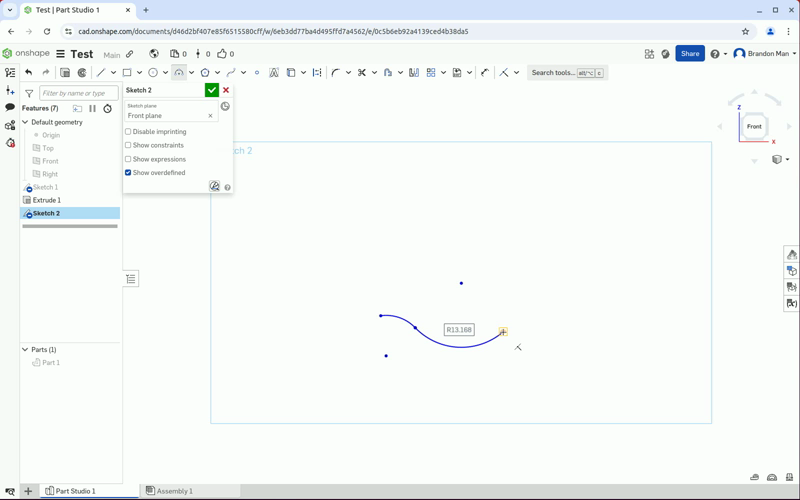
click(503, 331)
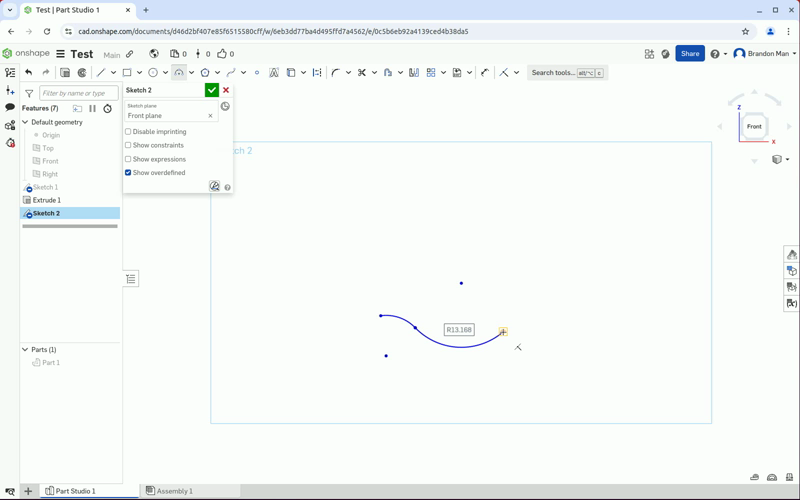
key_down(shift)
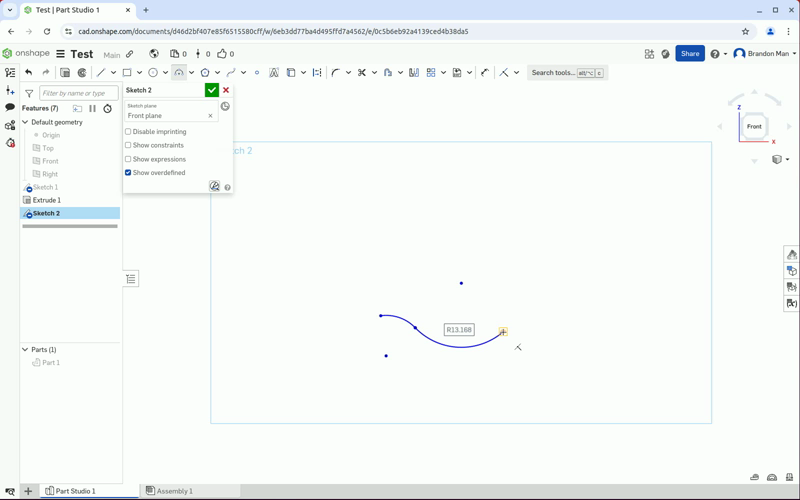
mouse_move(537, 317)
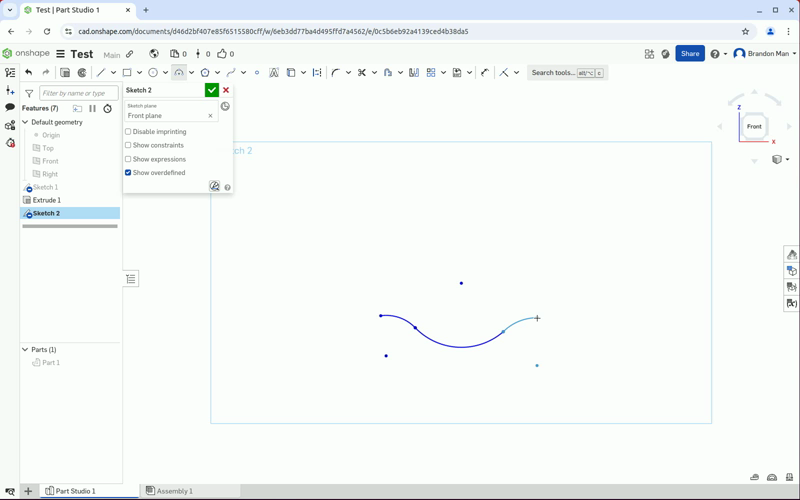
click(537, 317)
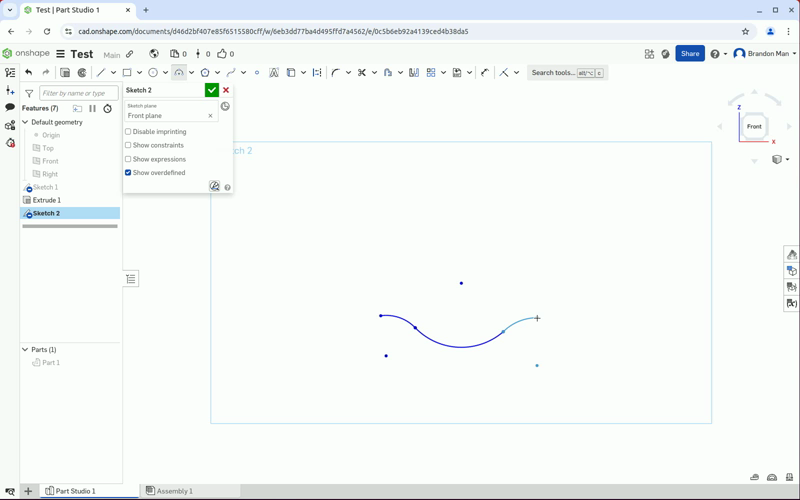
mouse_move(518, 320)
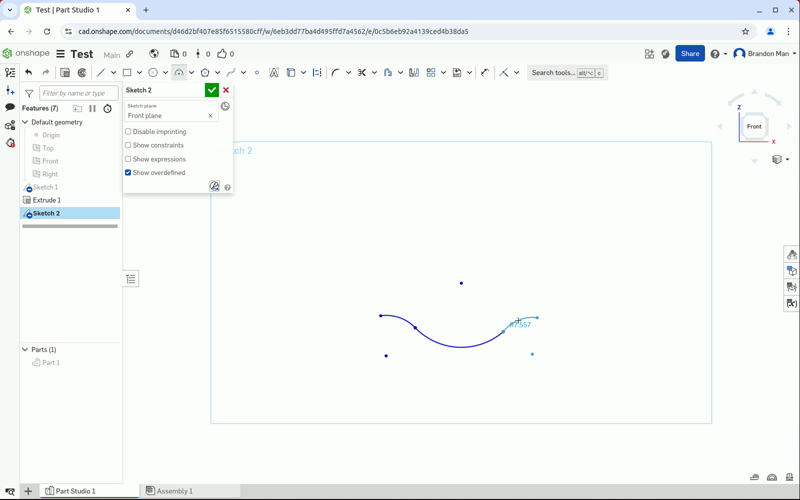
click(518, 320)
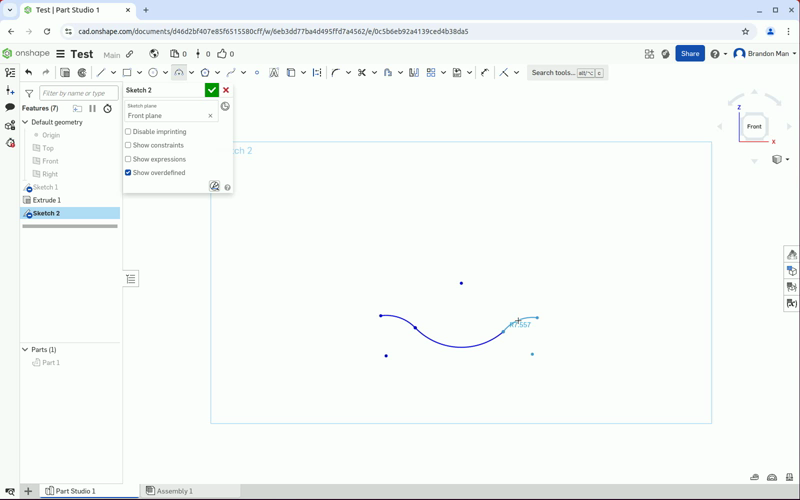
key_up(shift)
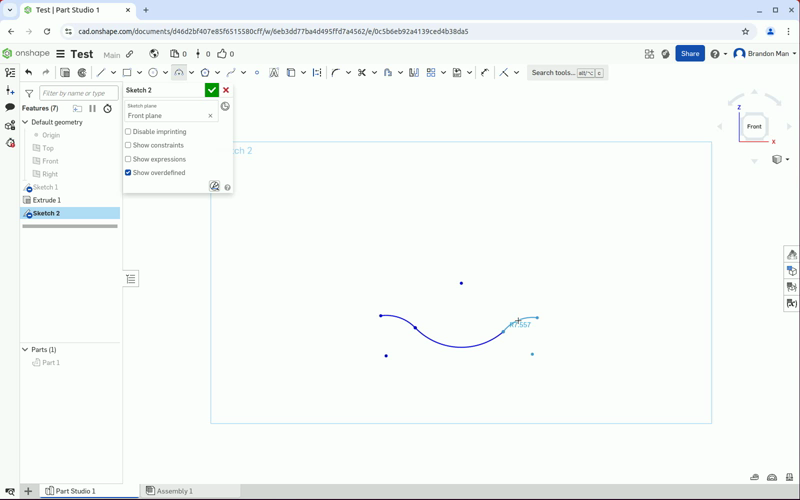
mouse_move(537, 317)
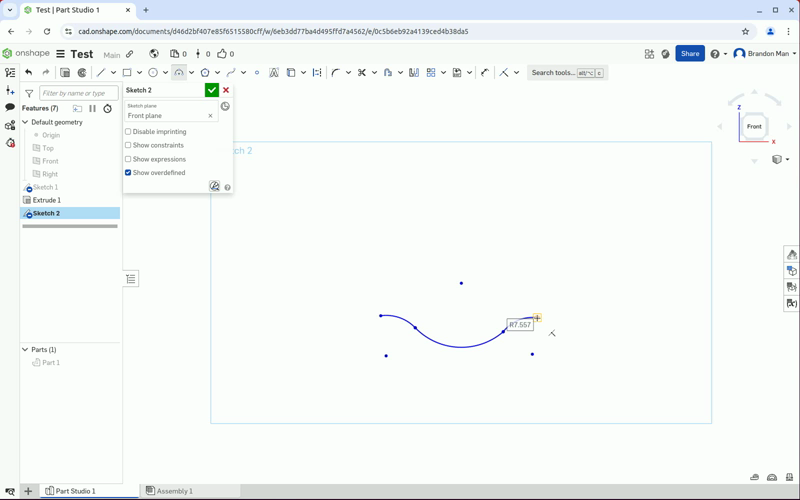
click(537, 317)
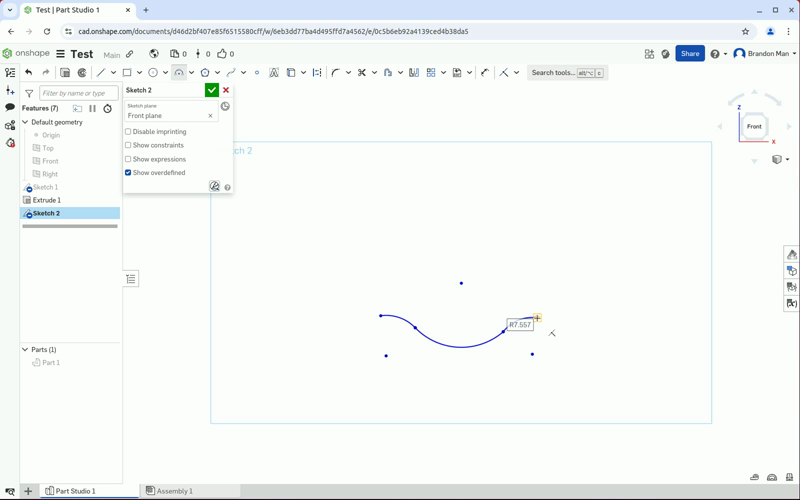
key_down(shift)
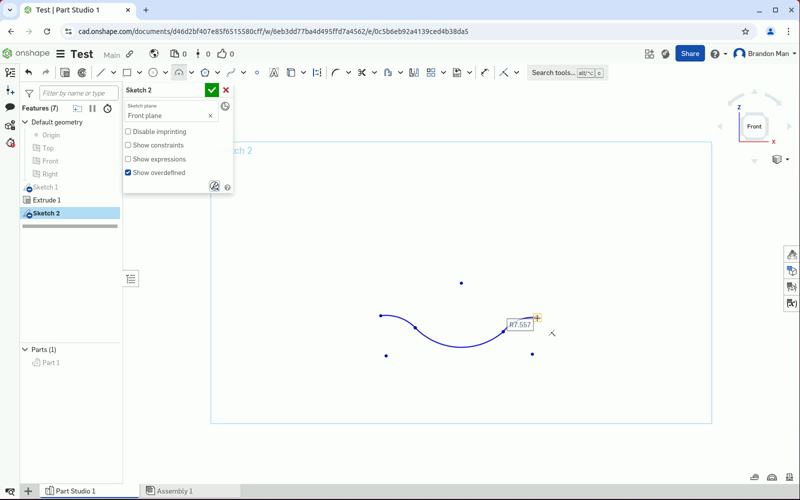
mouse_move(537, 249)
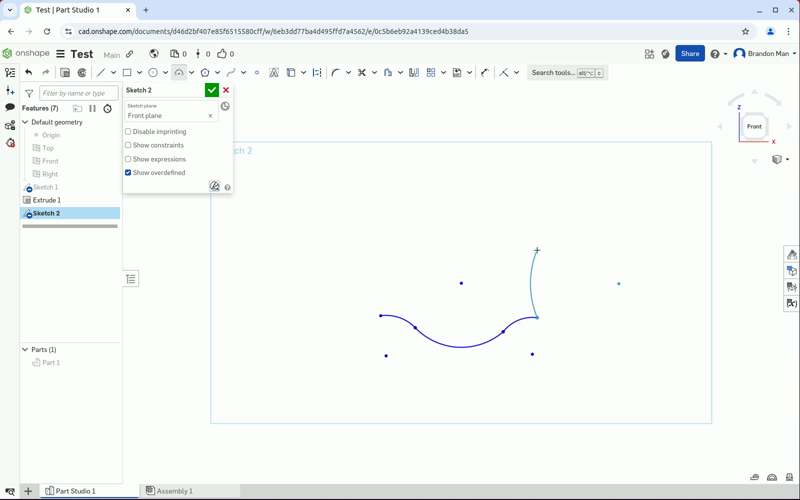
click(537, 249)
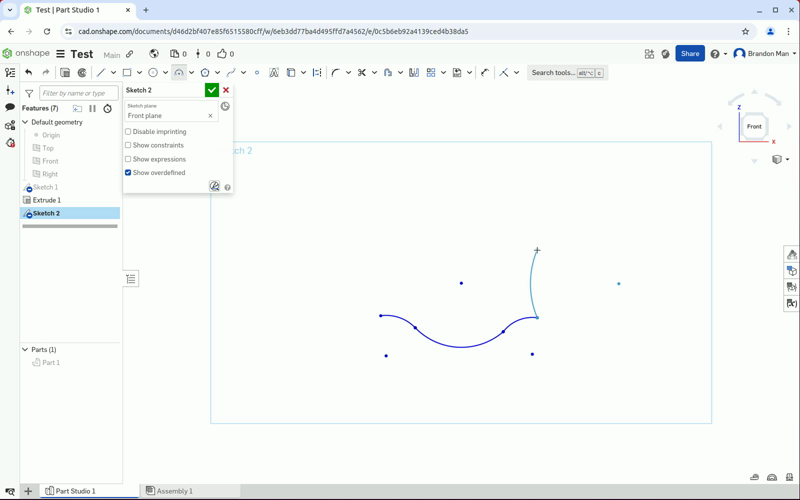
mouse_move(571, 283)
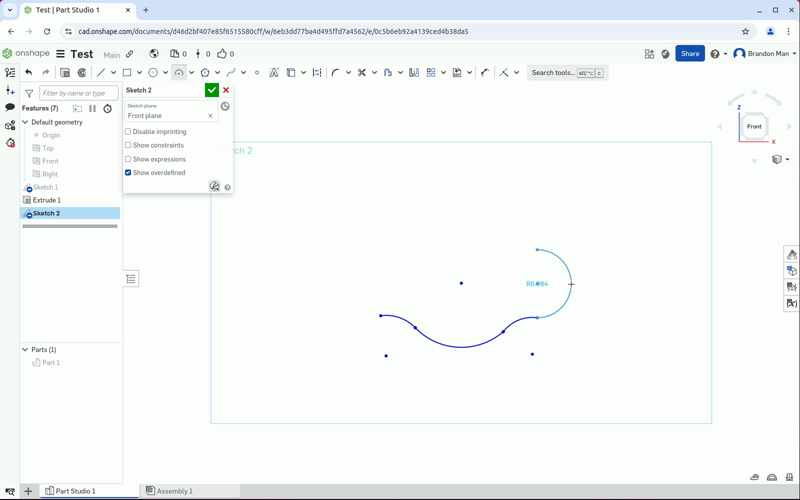
click(571, 283)
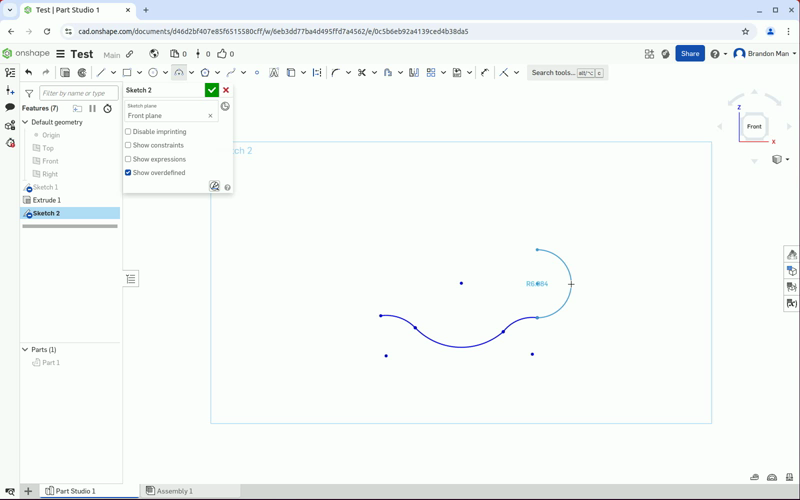
key_up(shift)
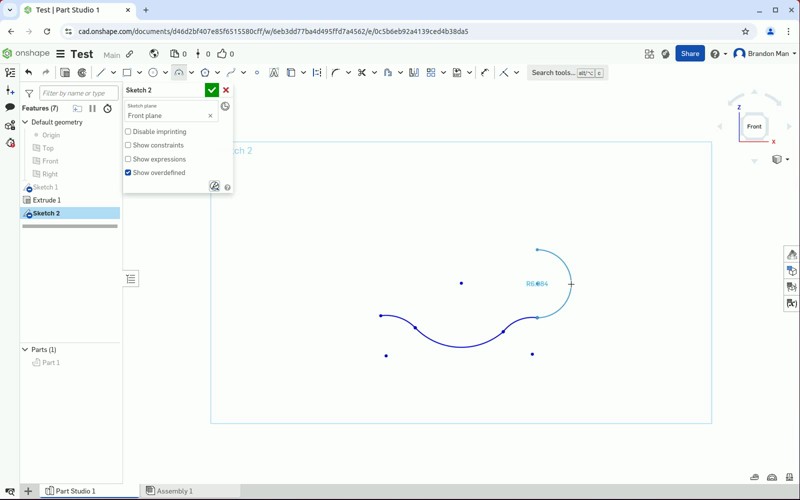
mouse_move(537, 249)
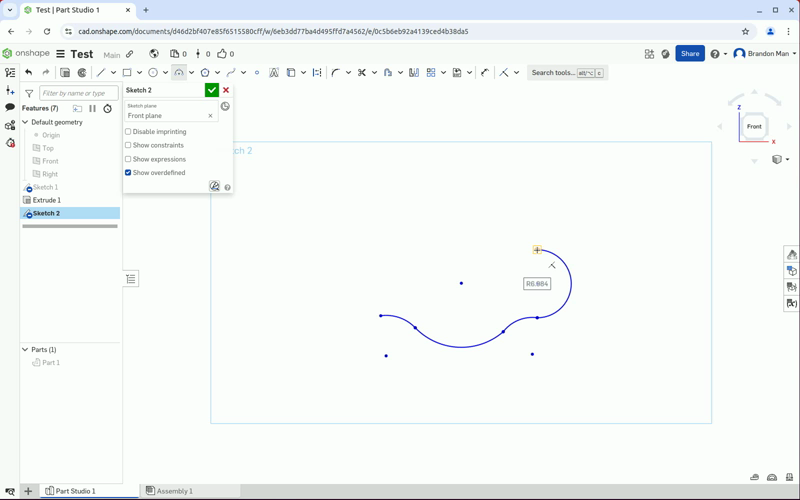
click(537, 249)
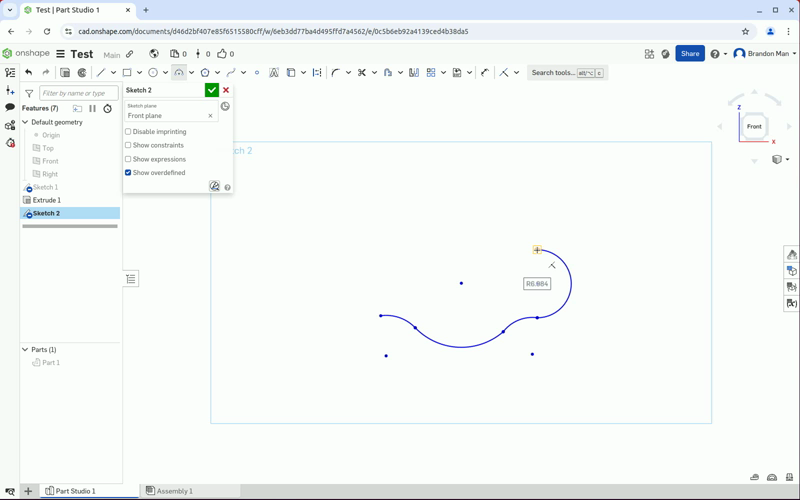
key_down(shift)
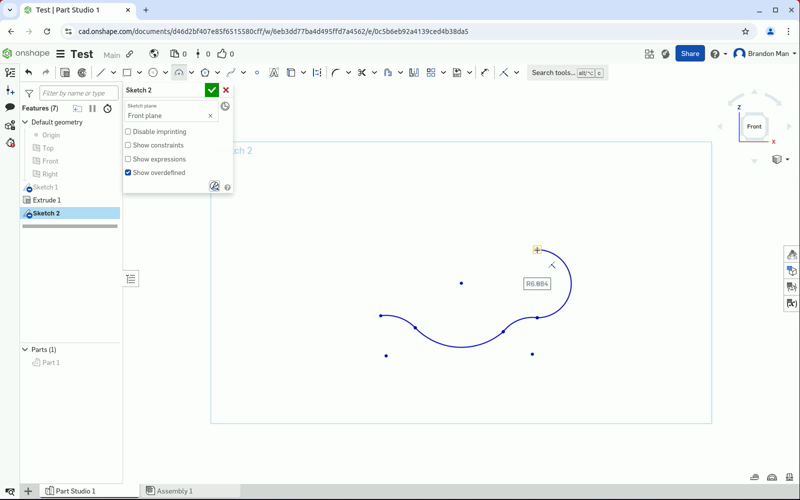
mouse_move(499, 231)
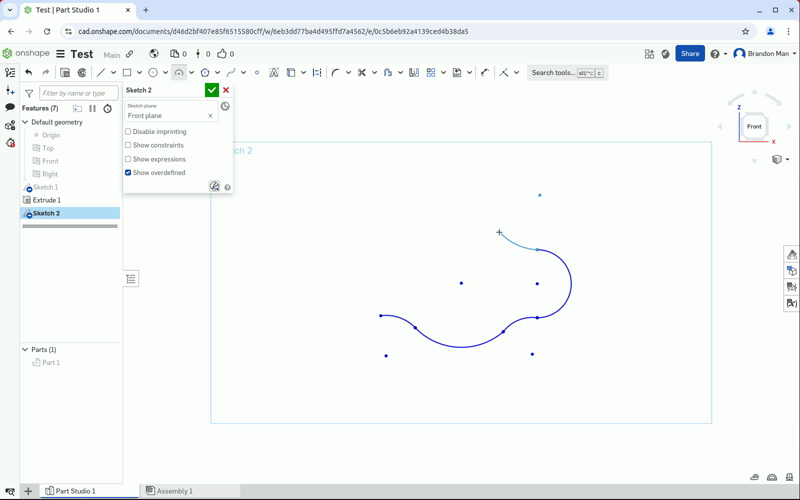
click(499, 231)
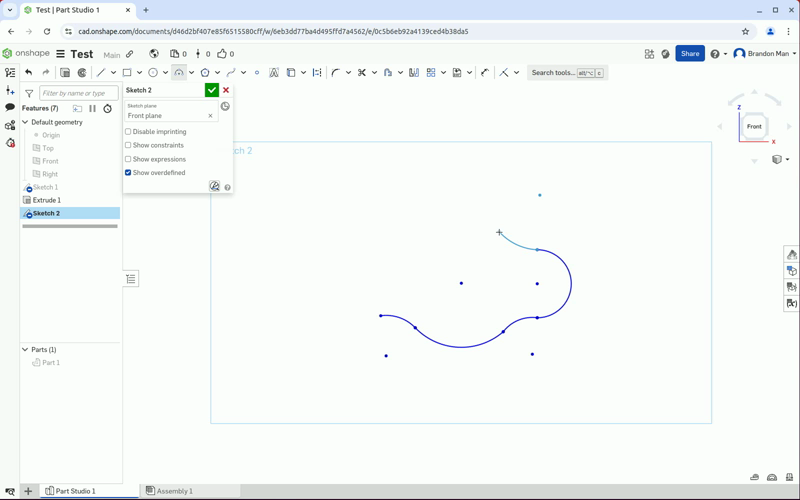
mouse_move(515, 246)
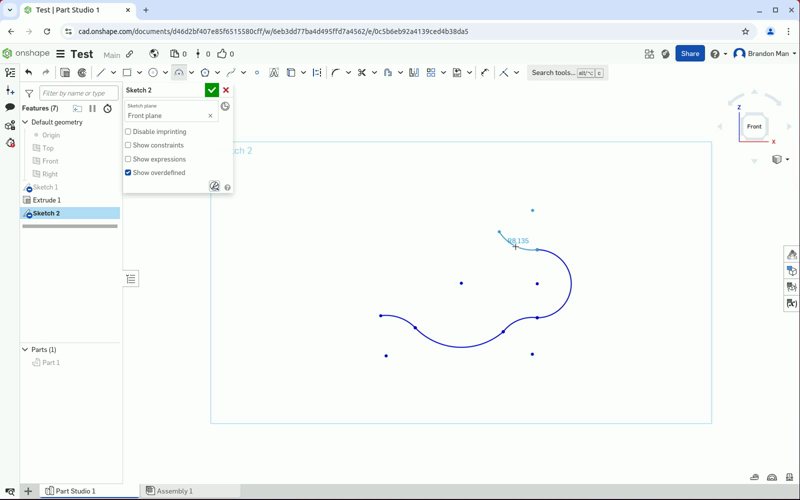
click(515, 246)
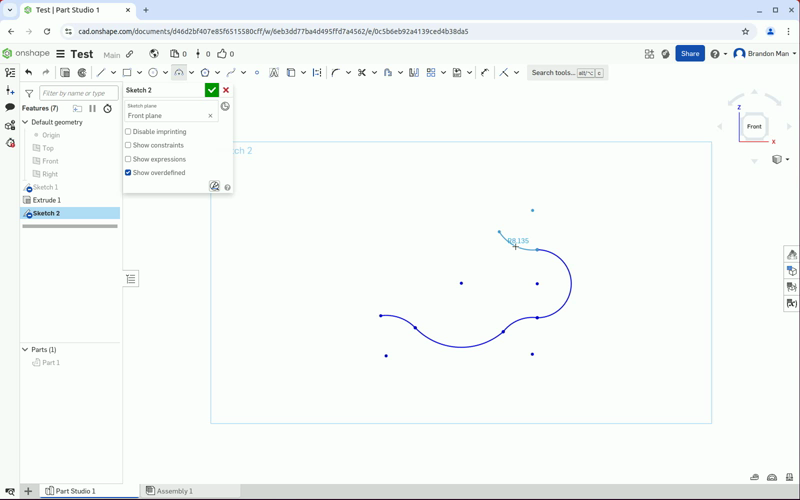
key_up(shift)
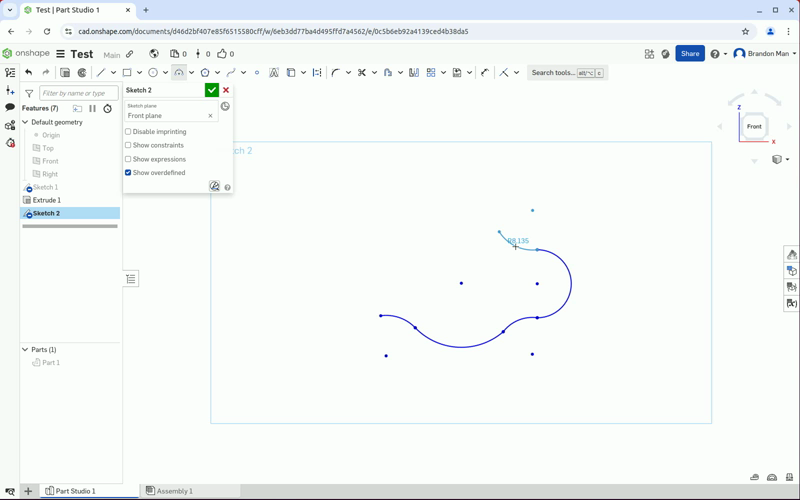
mouse_move(499, 231)
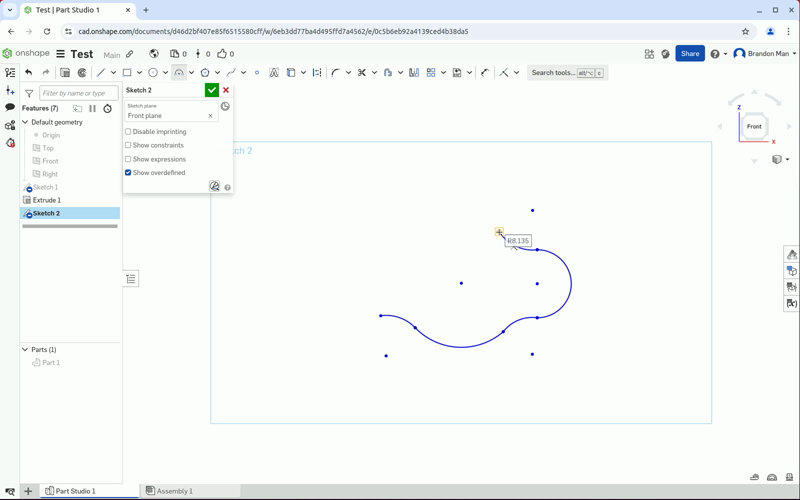
click(499, 231)
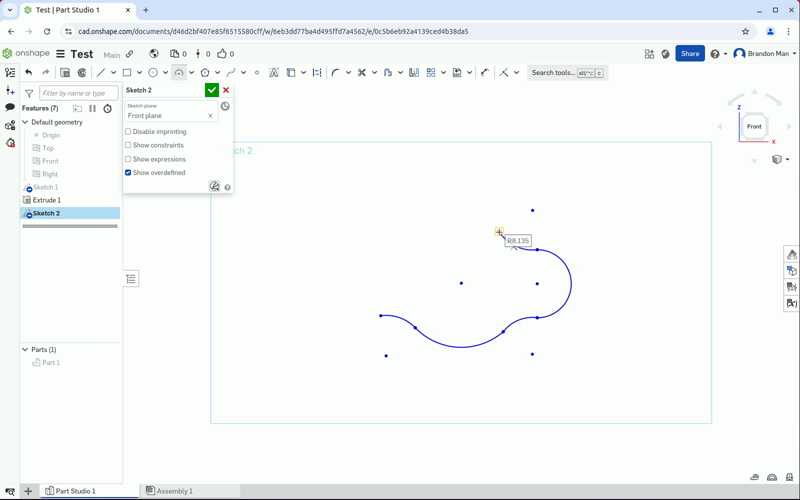
key_down(shift)
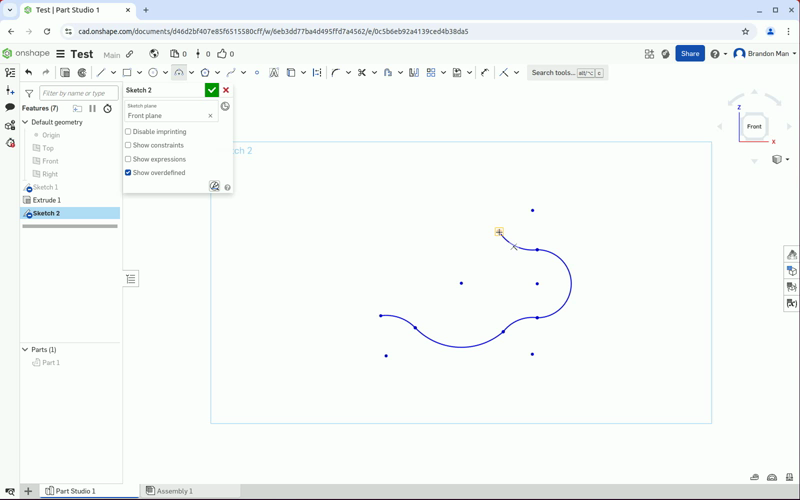
mouse_move(419, 233)
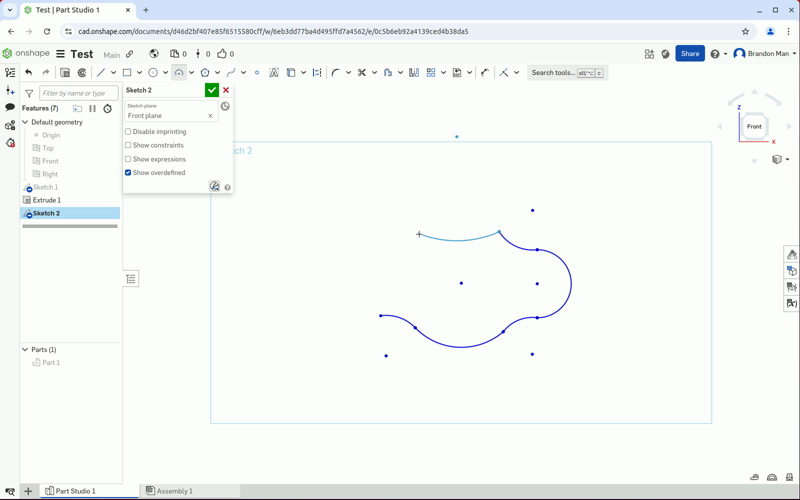
click(419, 233)
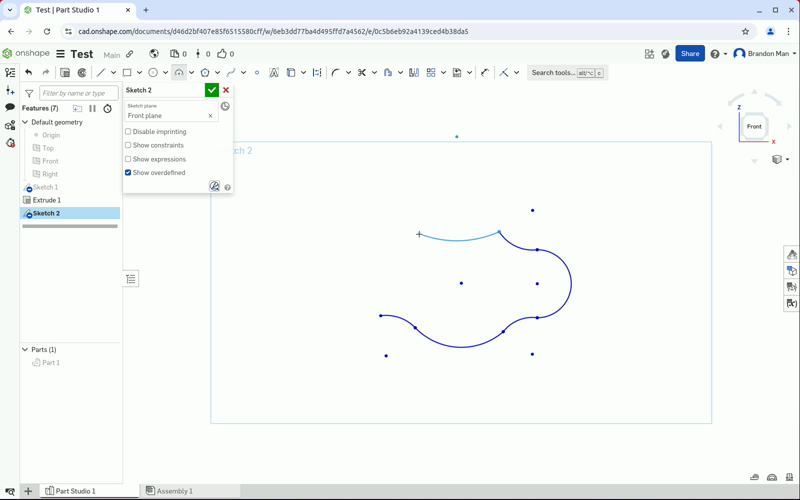
mouse_move(458, 218)
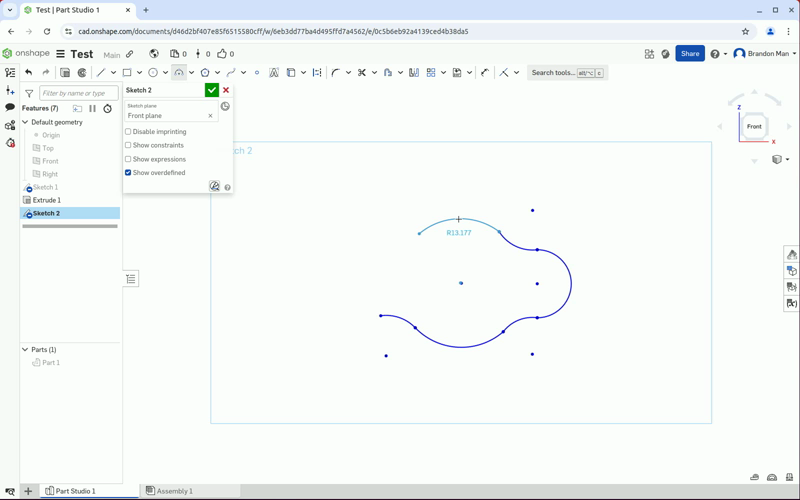
click(458, 218)
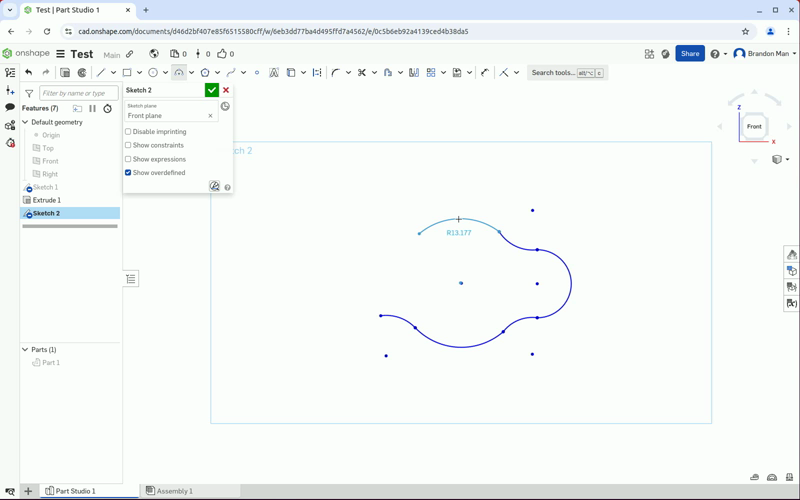
key_up(shift)
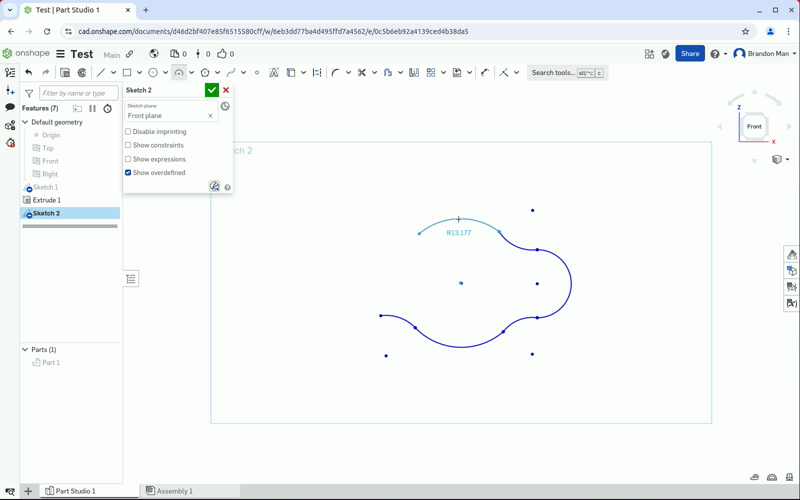
mouse_move(419, 233)
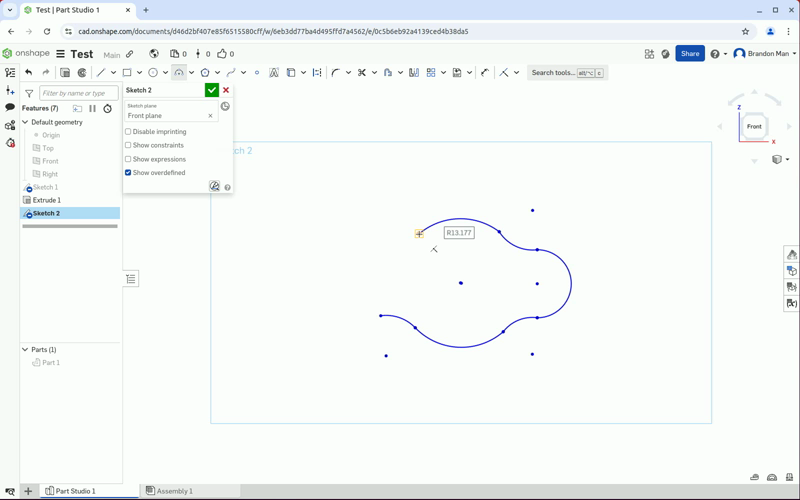
click(419, 233)
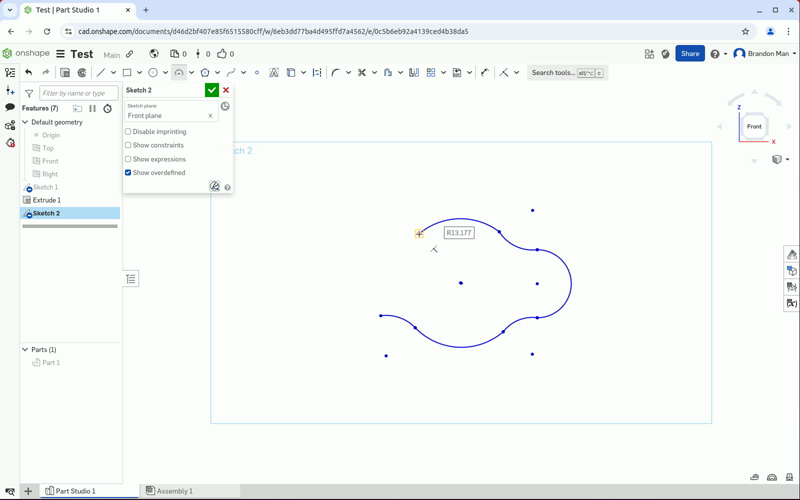
key_down(shift)
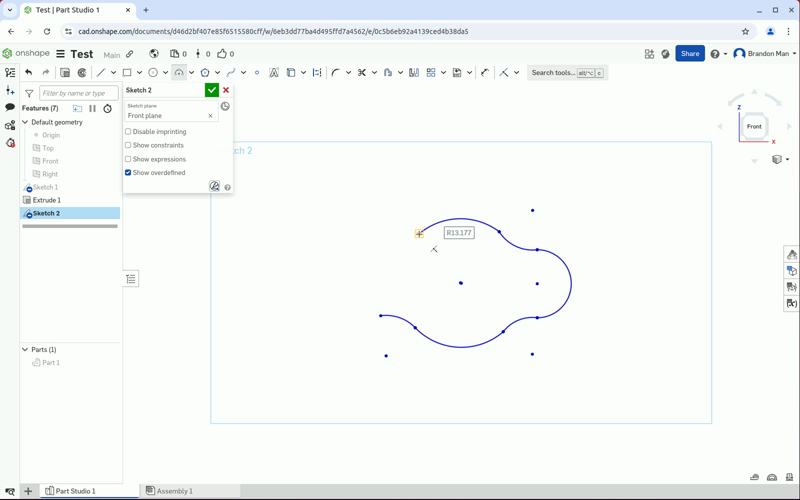
mouse_move(380, 249)
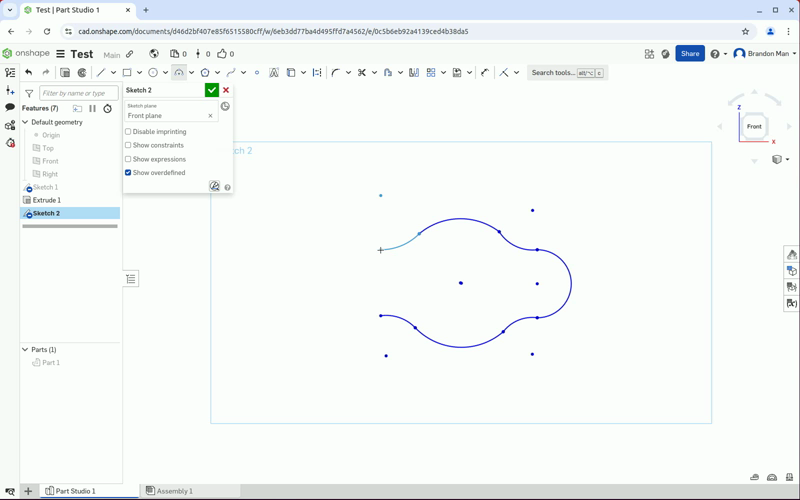
click(380, 249)
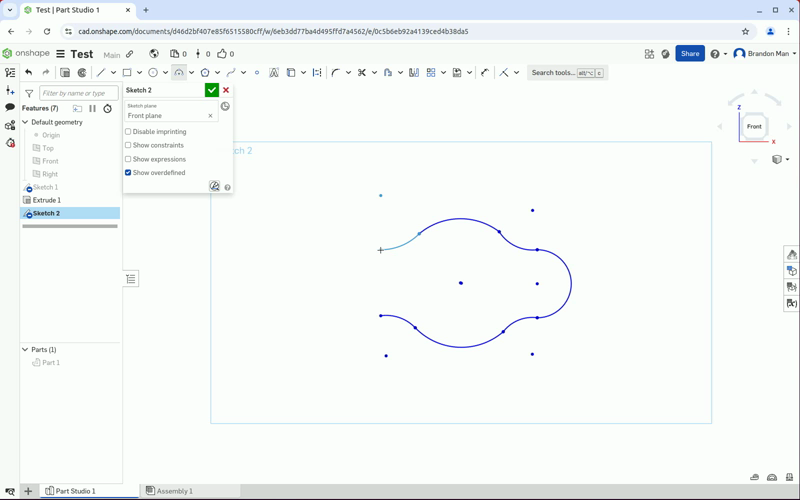
mouse_move(402, 247)
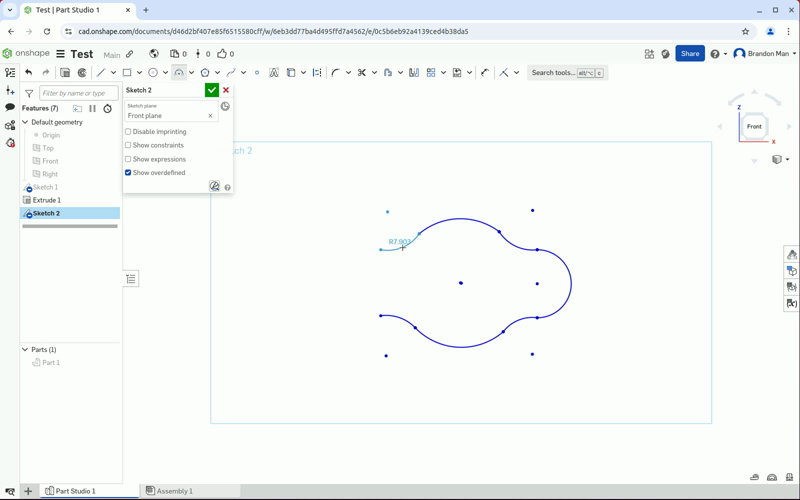
click(402, 247)
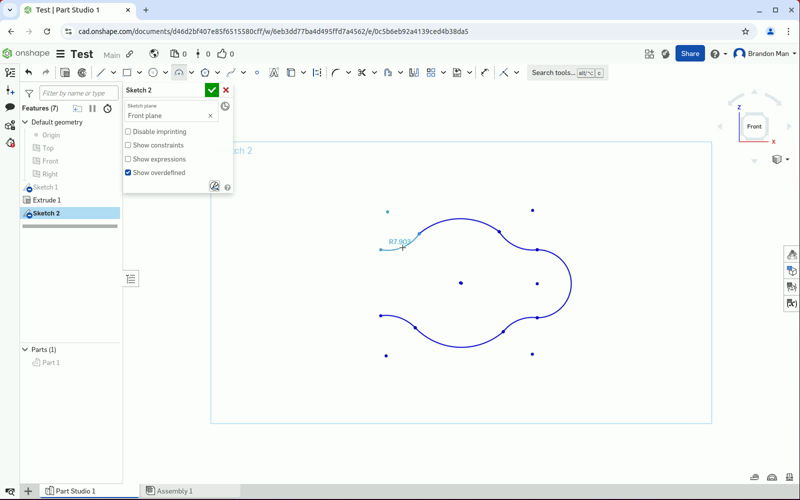
key_up(shift)
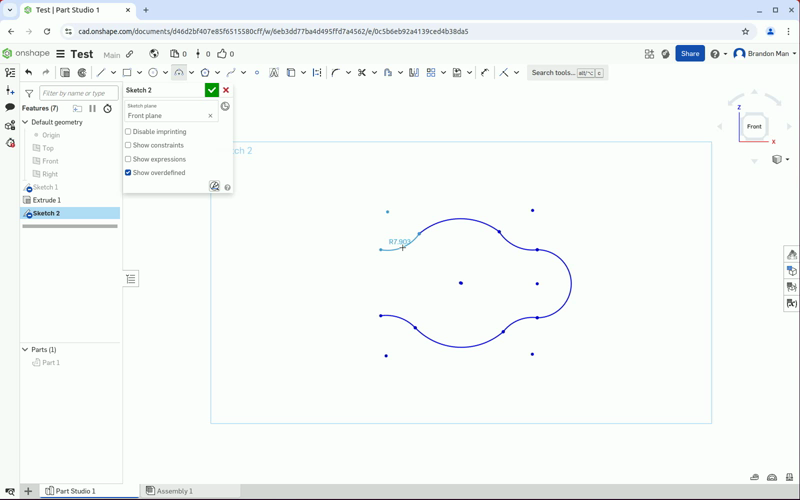
mouse_move(380, 249)
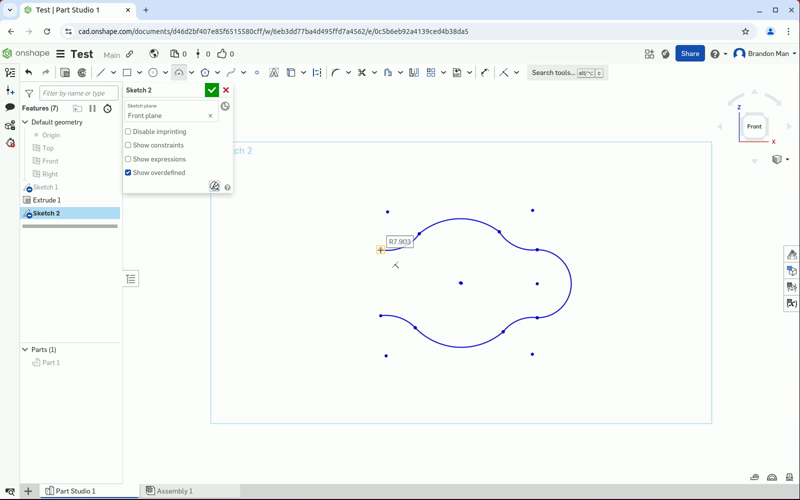
click(380, 249)
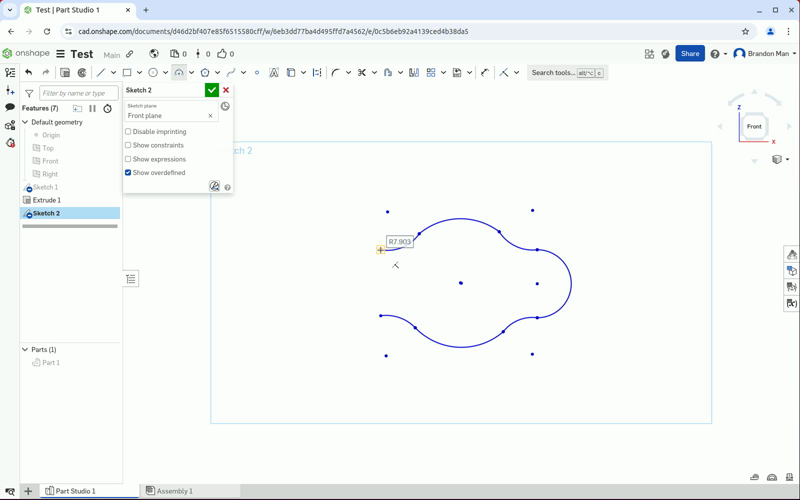
mouse_move(380, 315)
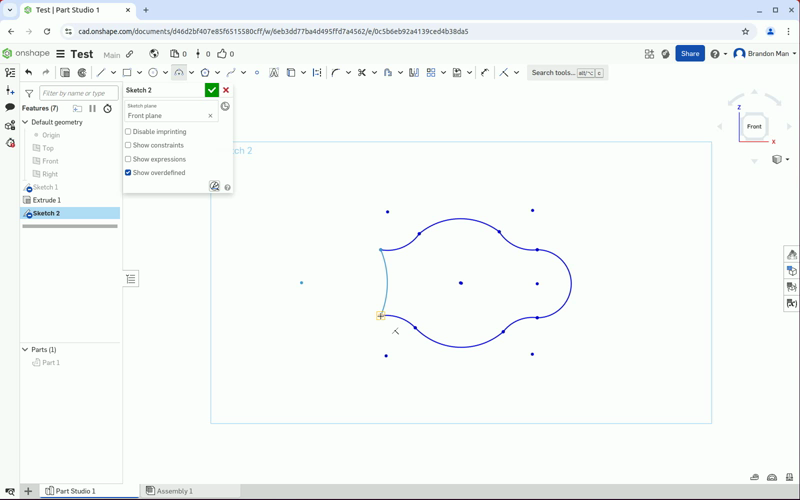
click(380, 315)
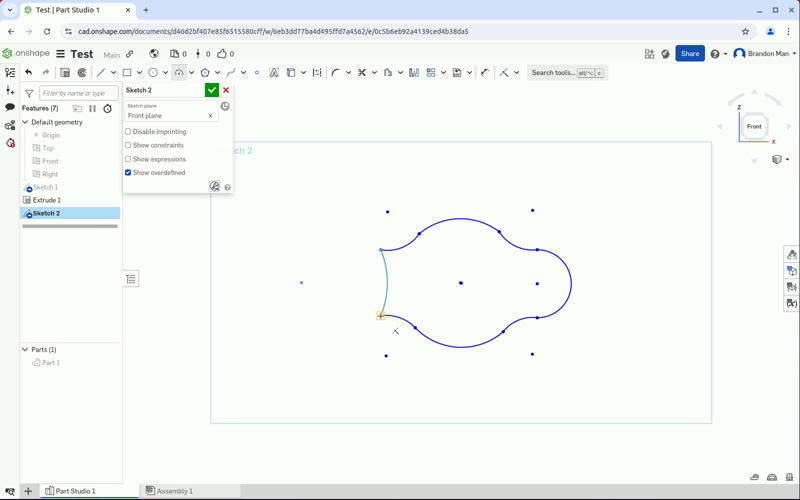
key_down(shift)
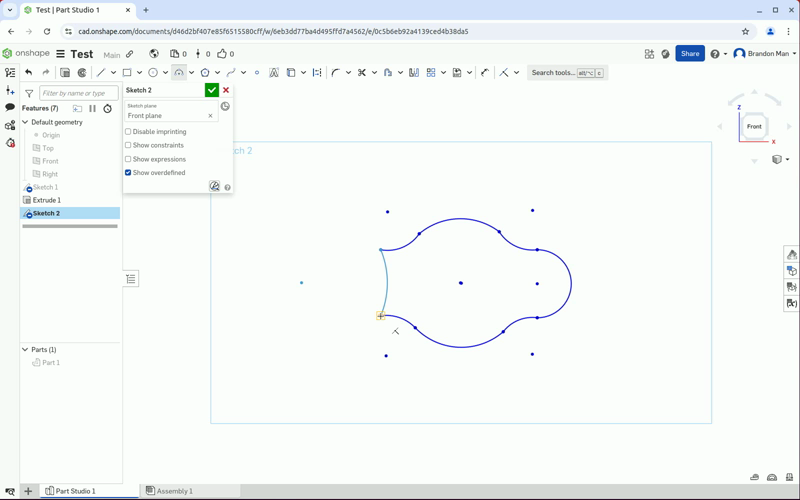
mouse_move(347, 282)
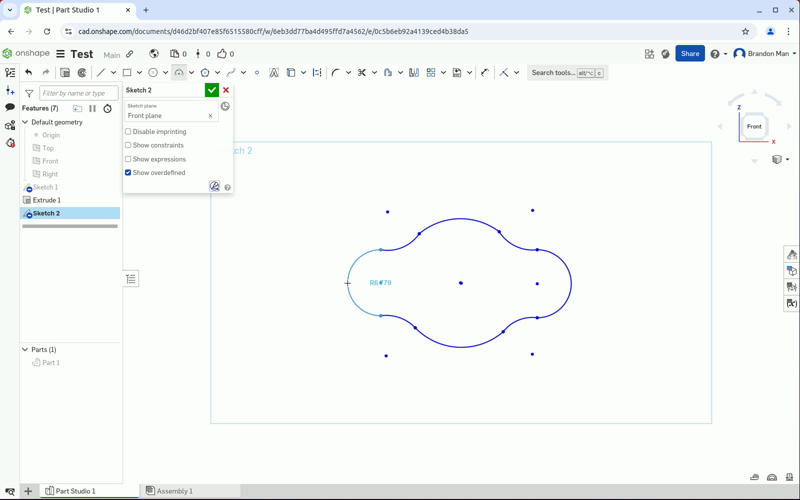
click(347, 282)
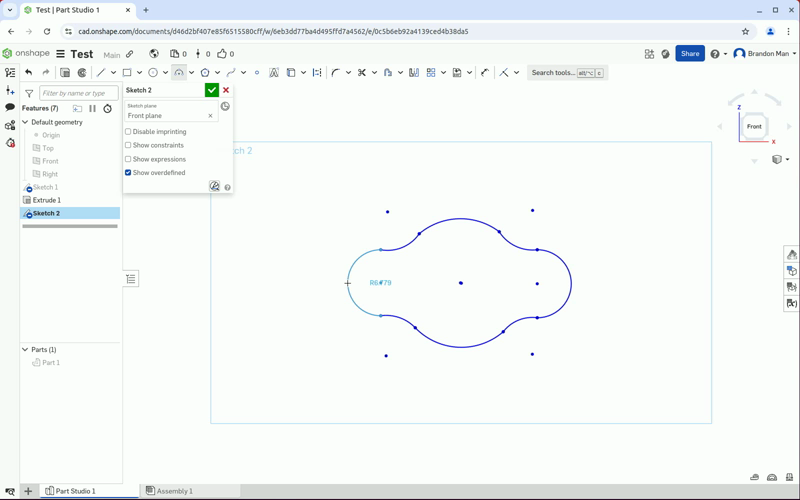
key_up(shift)
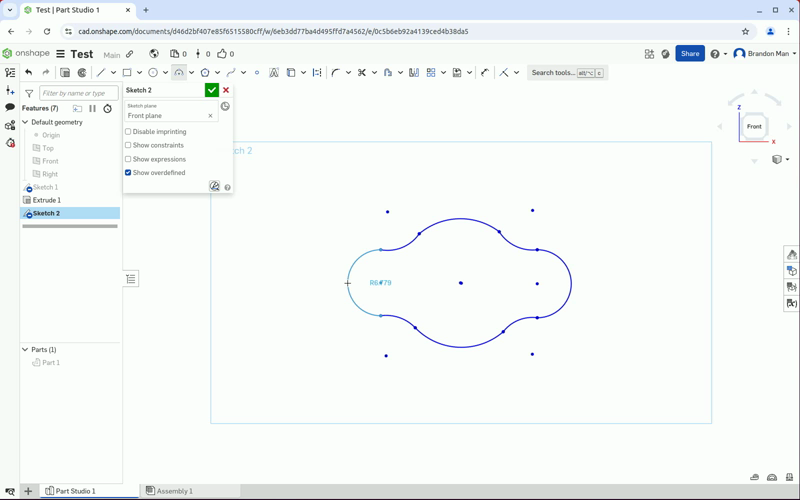
key(esc)
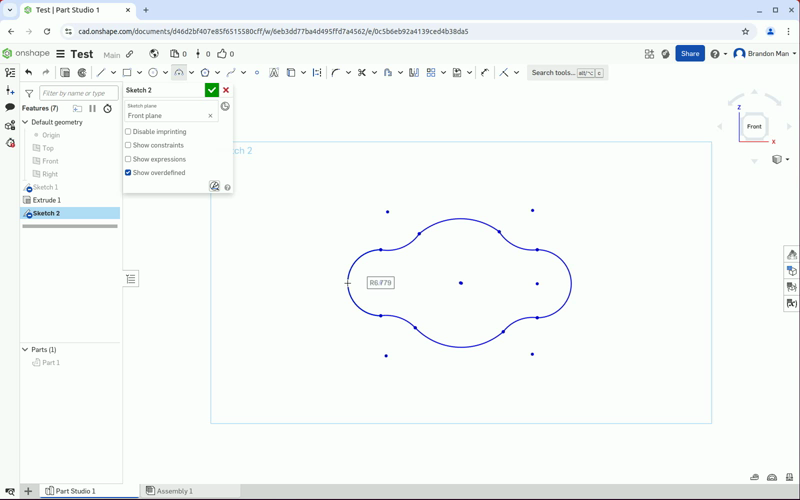
key(c)
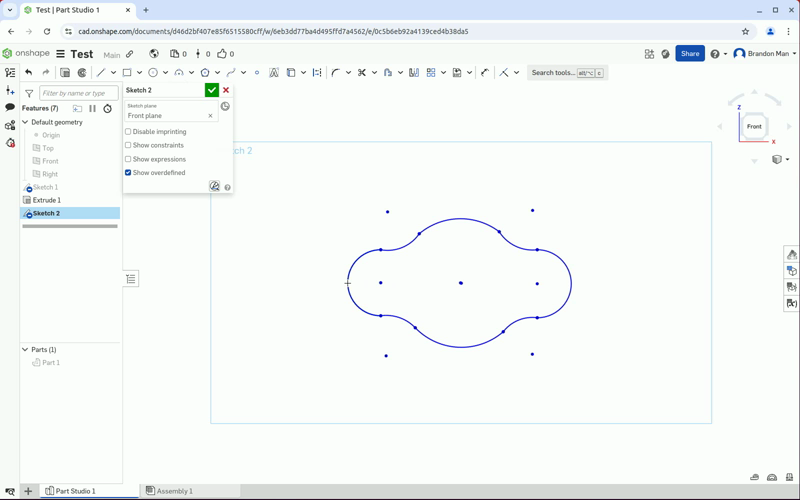
key_down(shift)
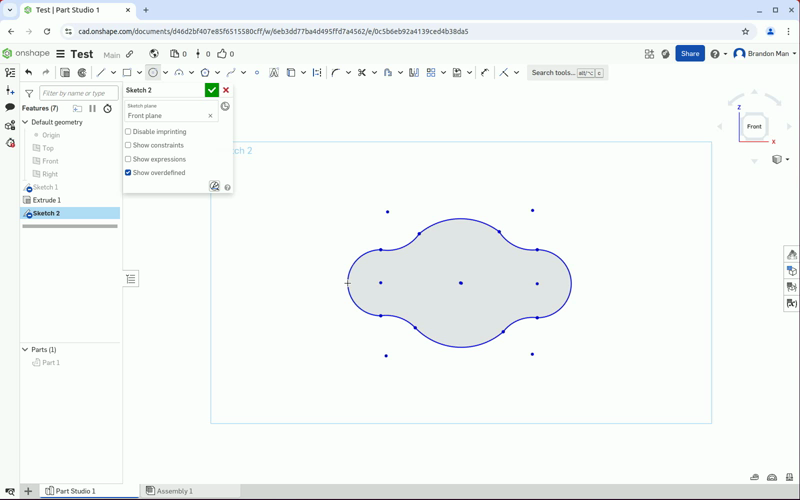
mouse_move(380, 283)
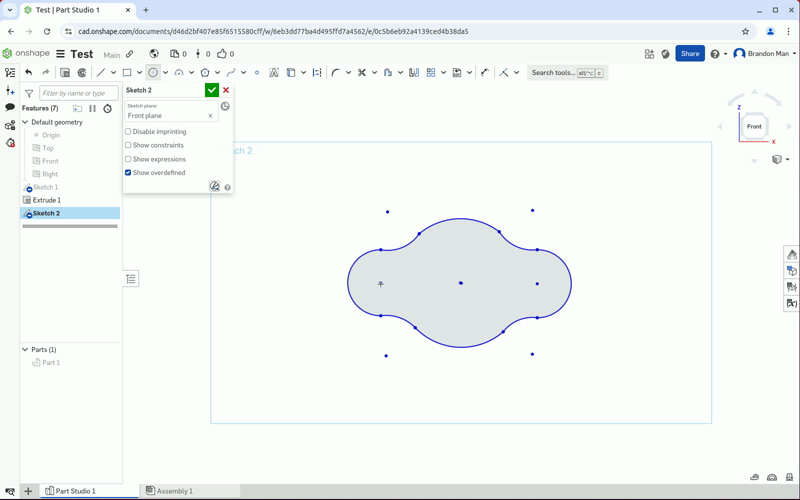
scroll(6)
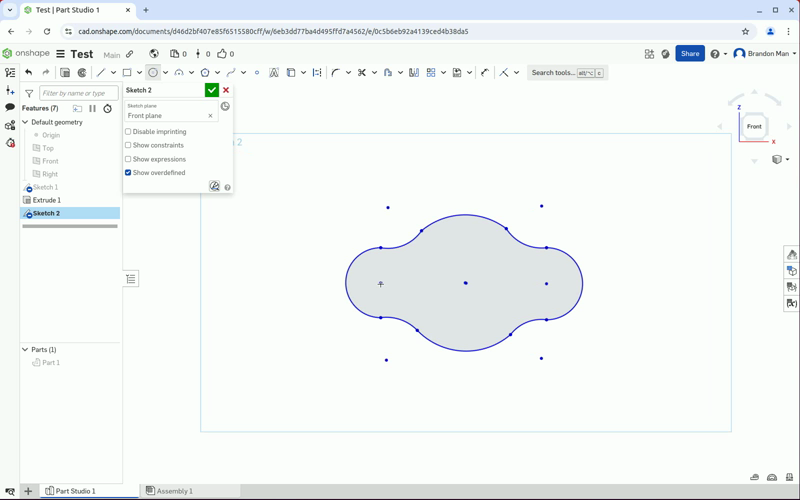
scroll(6)
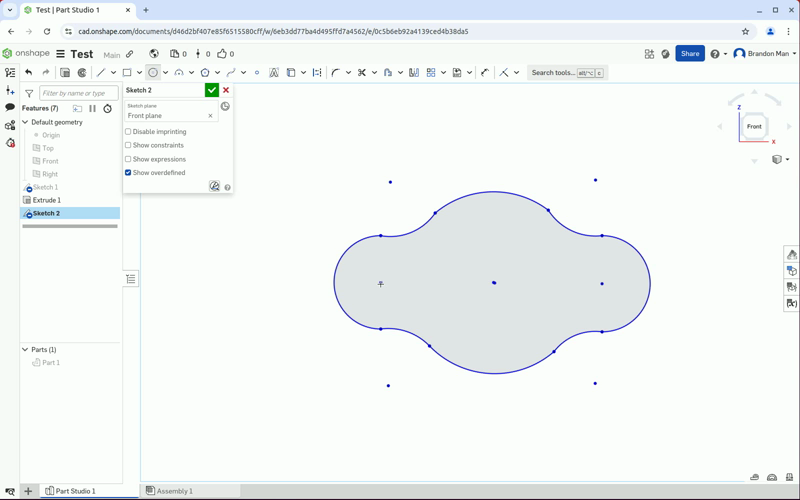
scroll(6)
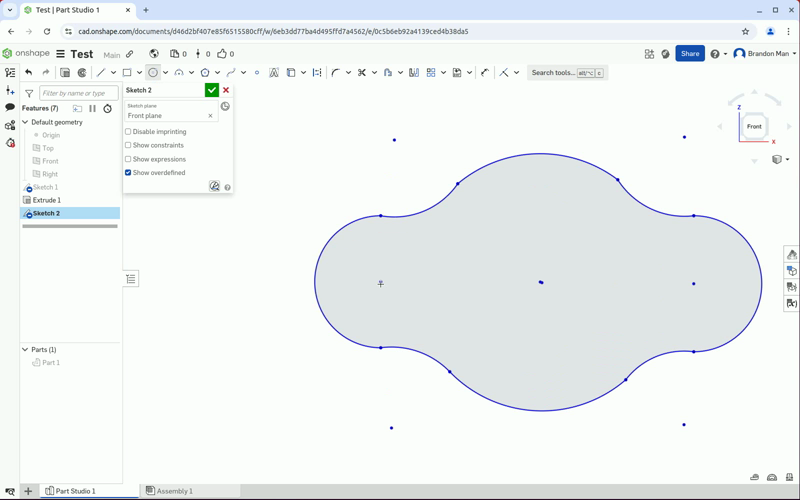
scroll(6)
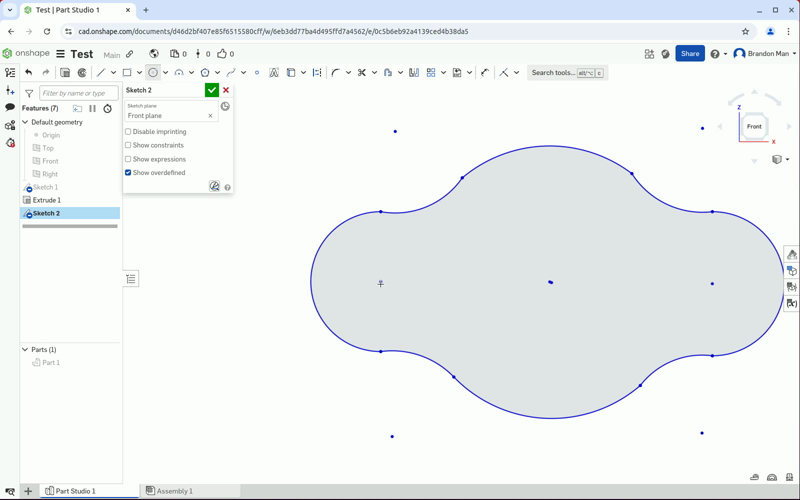
scroll(6)
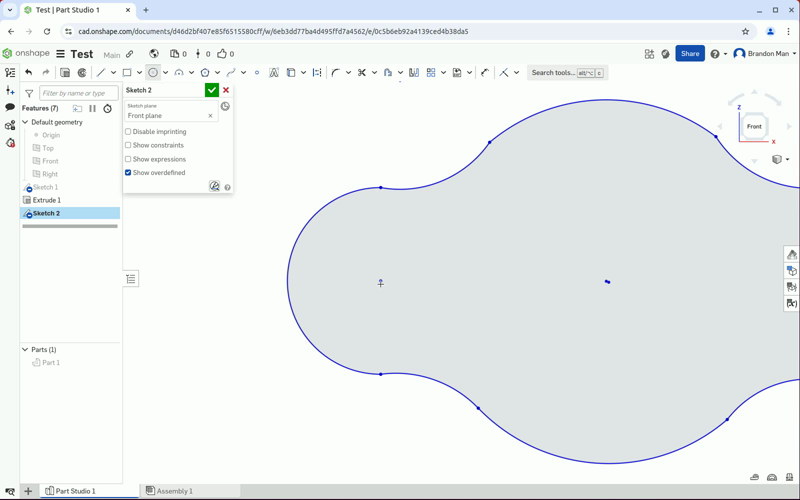
scroll(6)
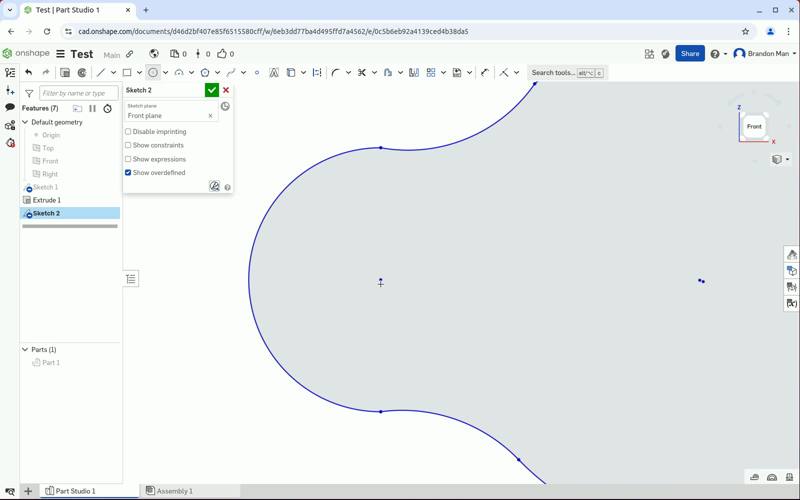
scroll(6)
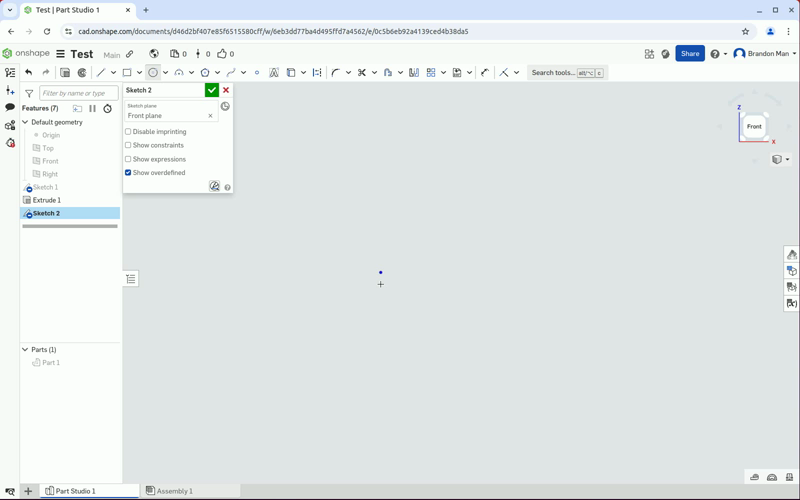
click(380, 283)
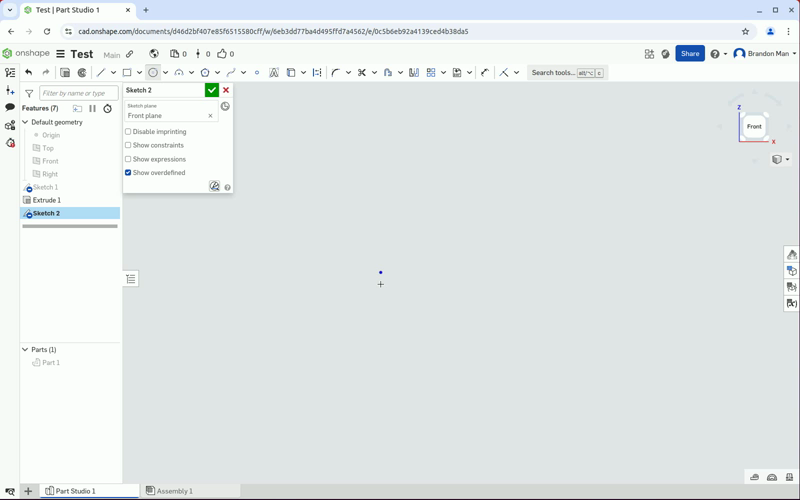
scroll(-6)
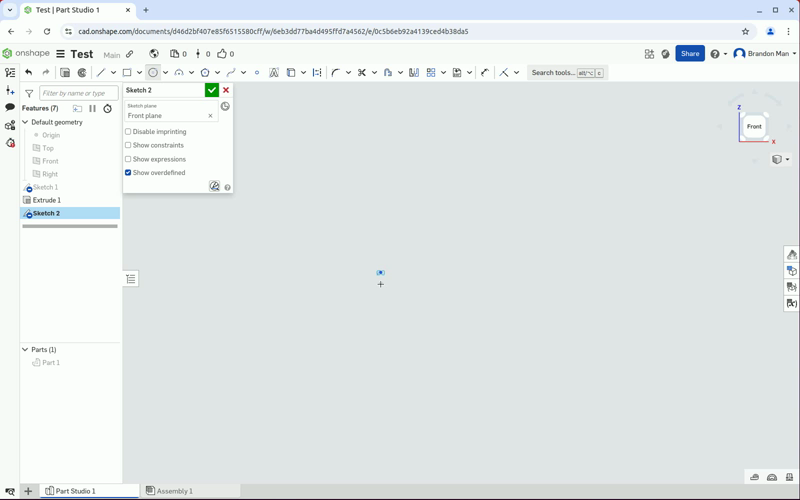
scroll(-6)
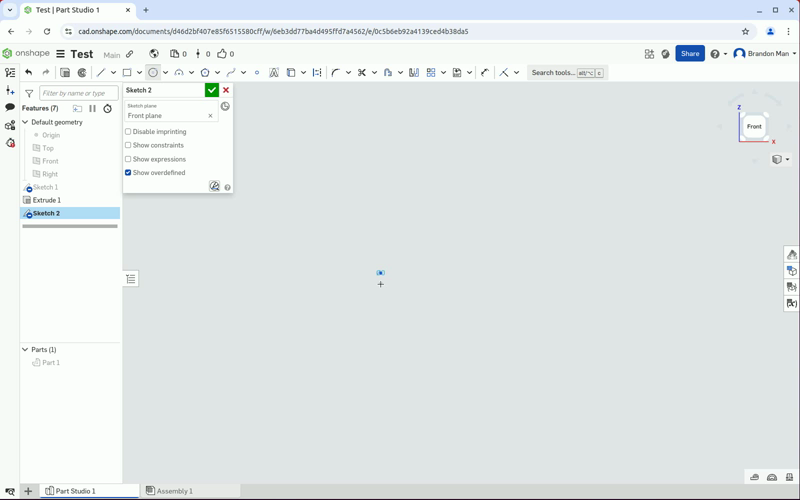
scroll(-6)
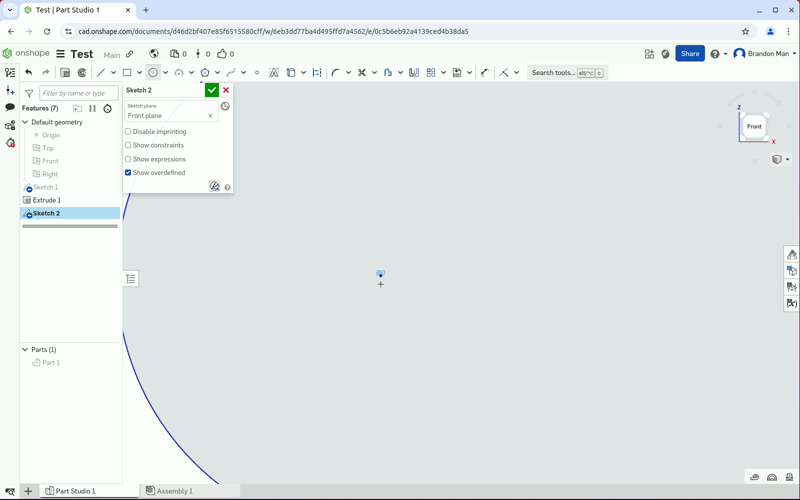
scroll(-6)
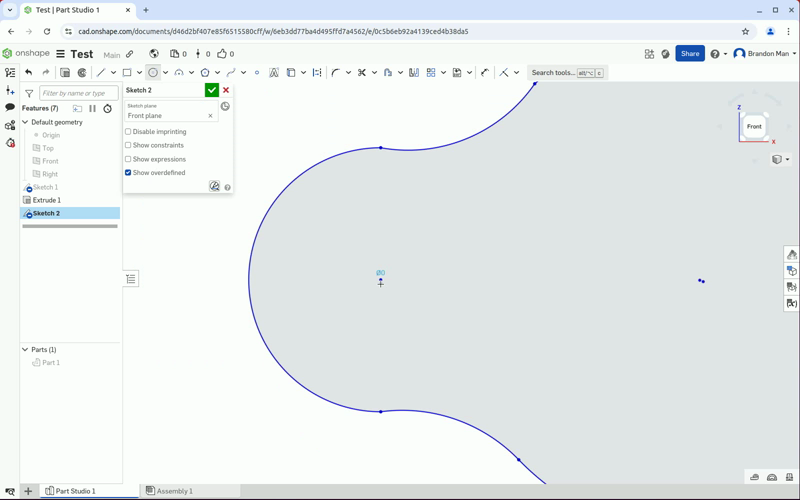
scroll(-6)
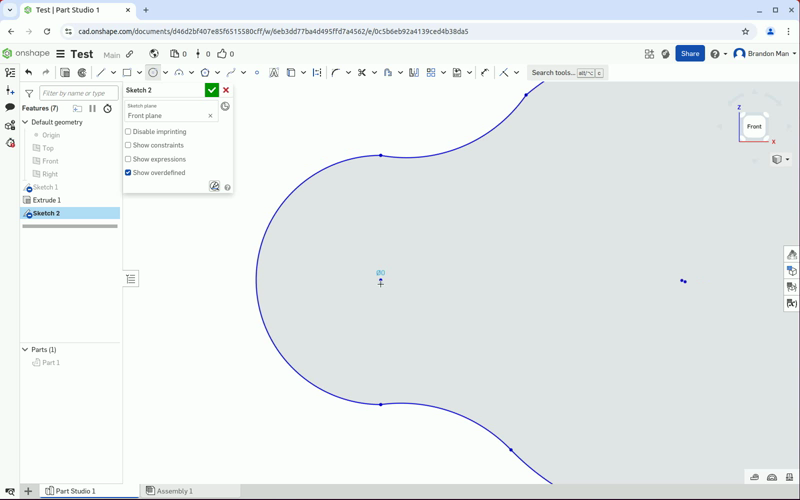
scroll(-6)
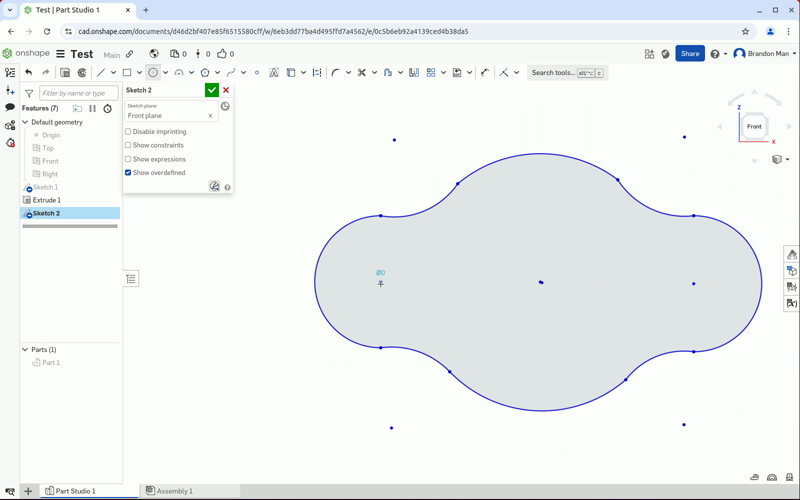
scroll(-6)
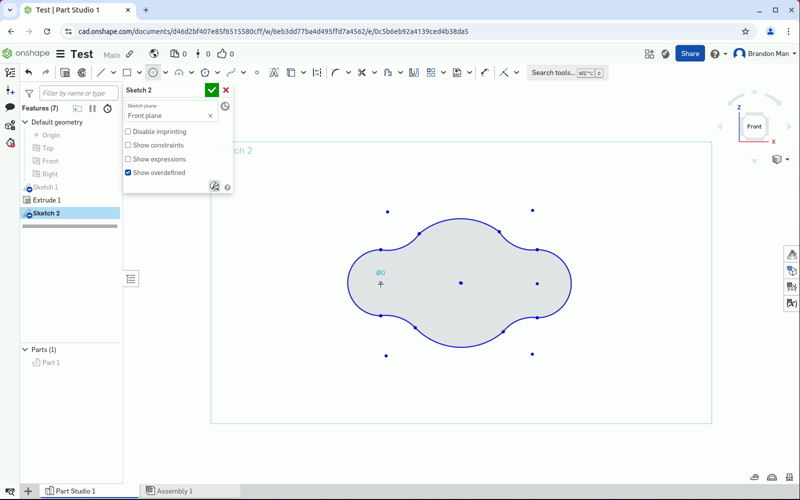
key_up(shift)
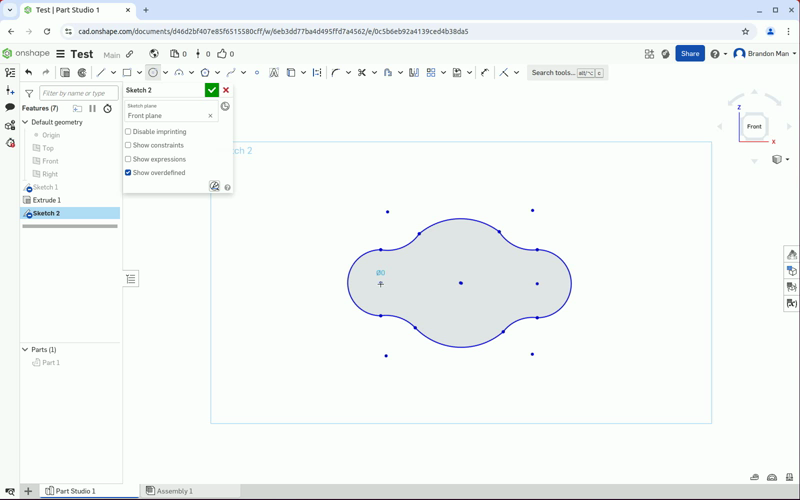
mouse_move(392, 283)
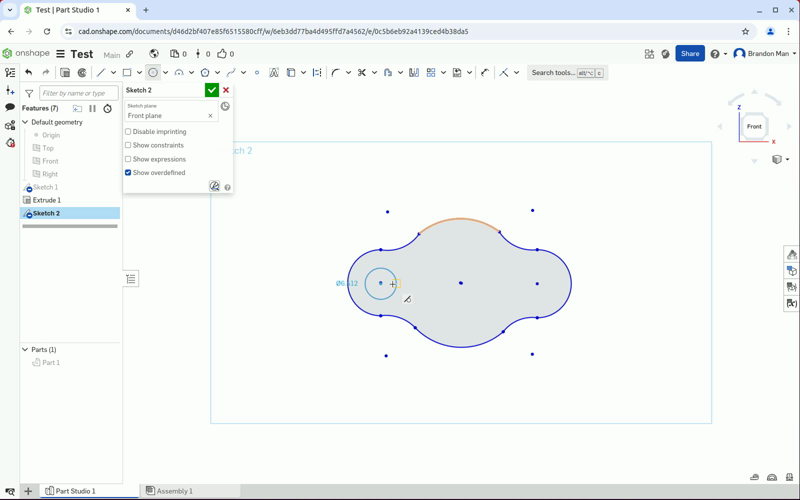
click(392, 283)
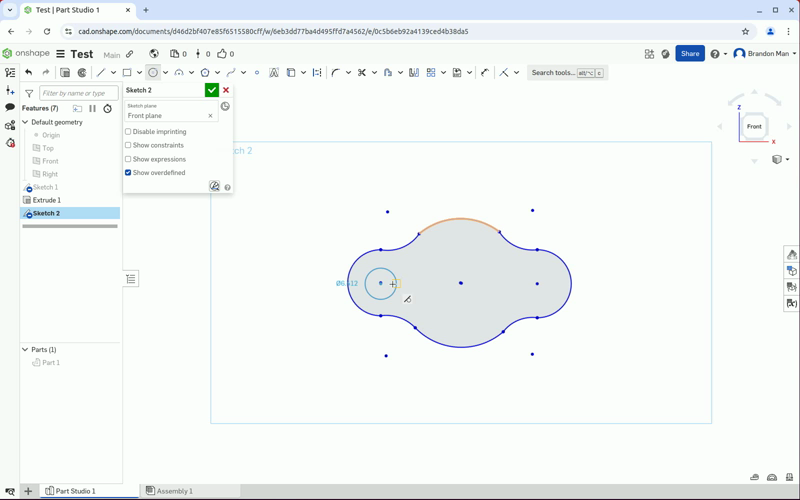
key(esc)
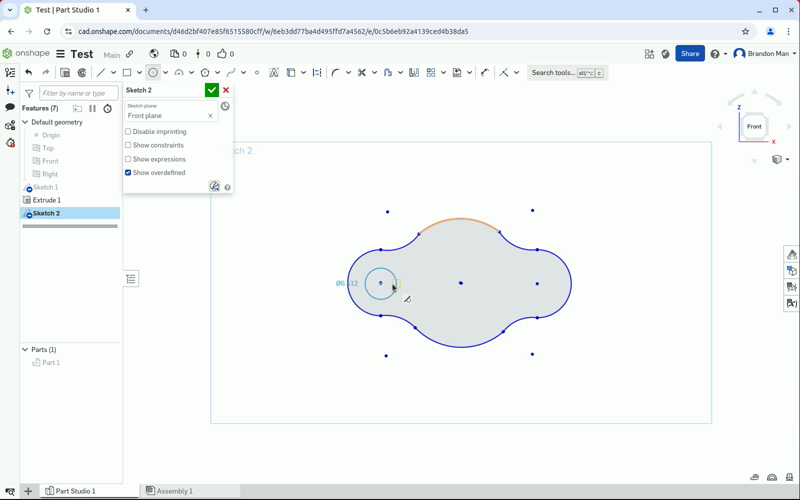
key(c)
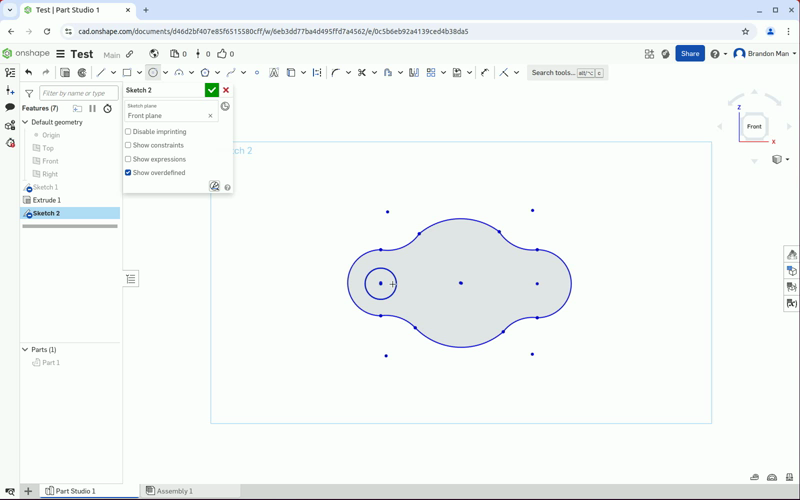
key_down(shift)
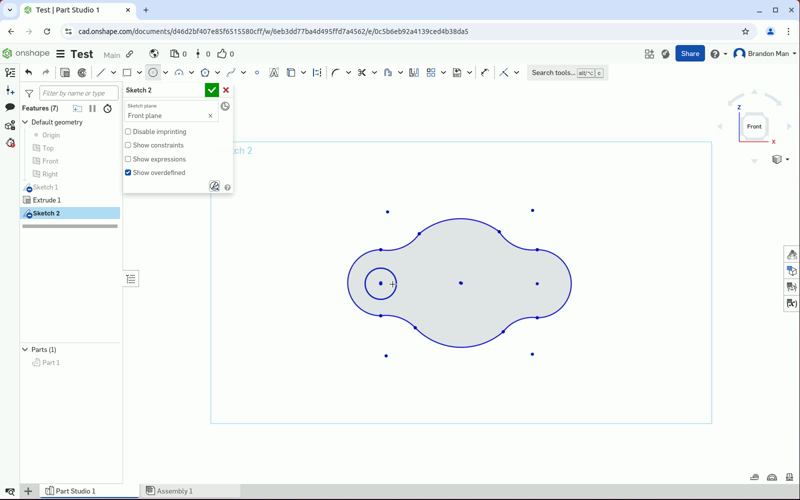
mouse_move(537, 283)
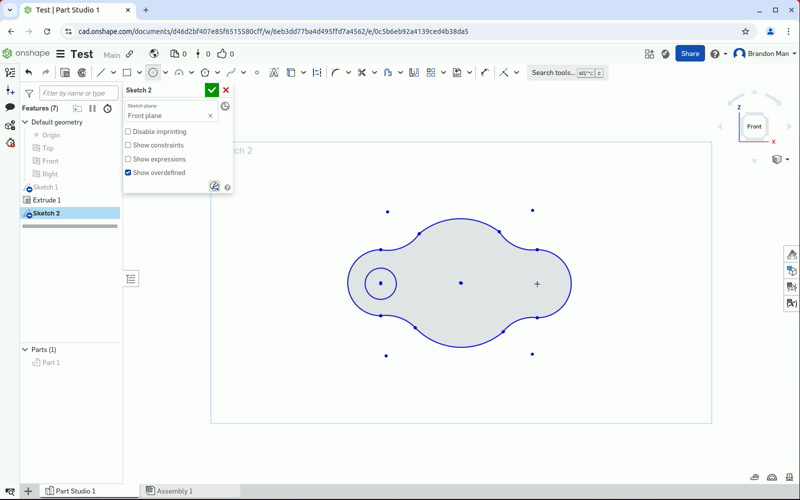
click(537, 283)
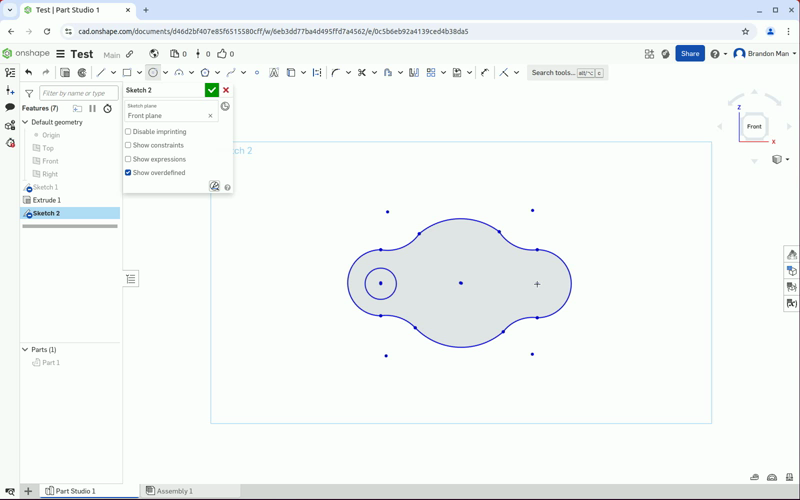
key_up(shift)
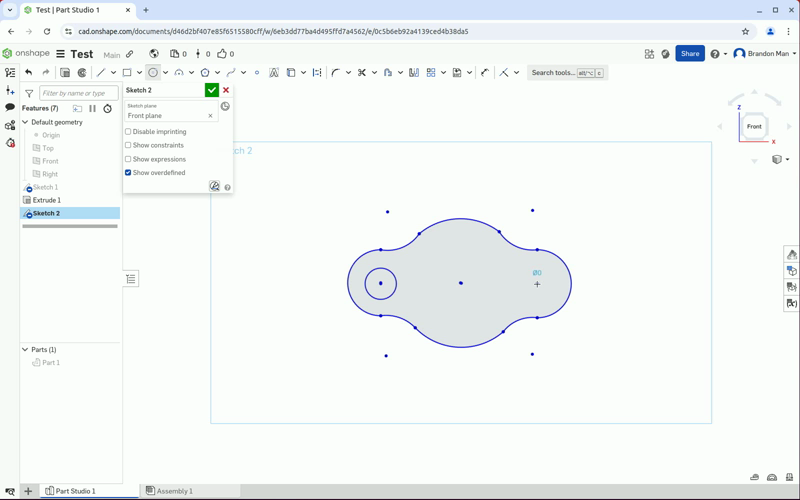
mouse_move(549, 283)
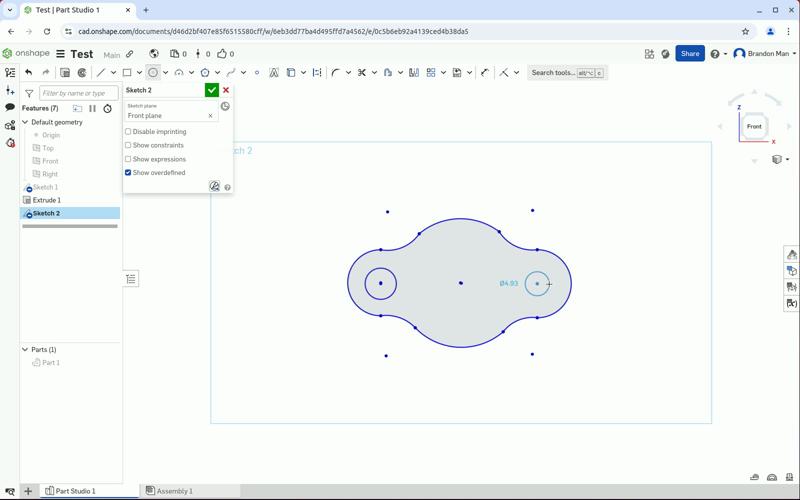
click(549, 283)
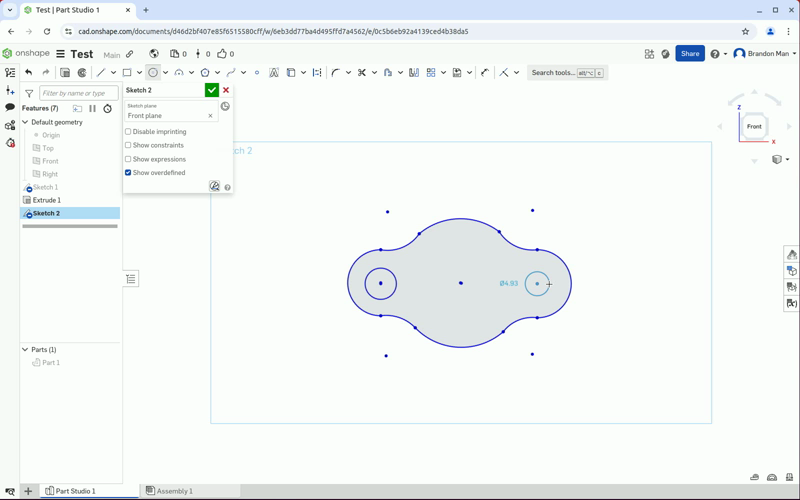
key(esc)
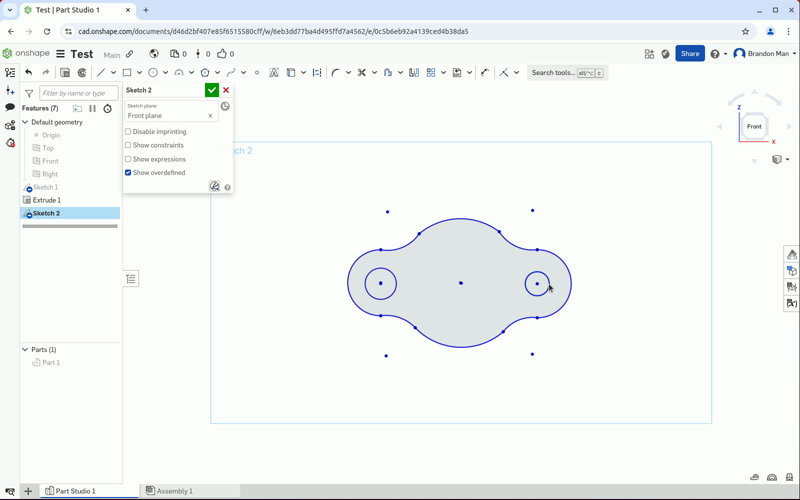
mouse_move(457, 318)
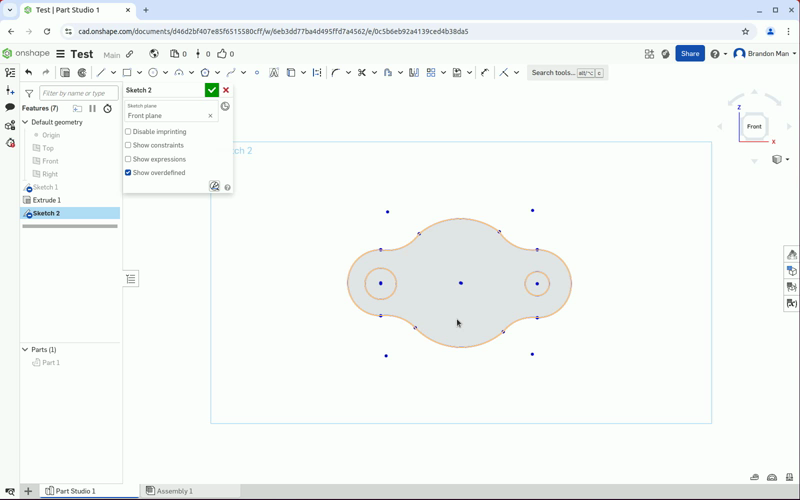
click(457, 318)
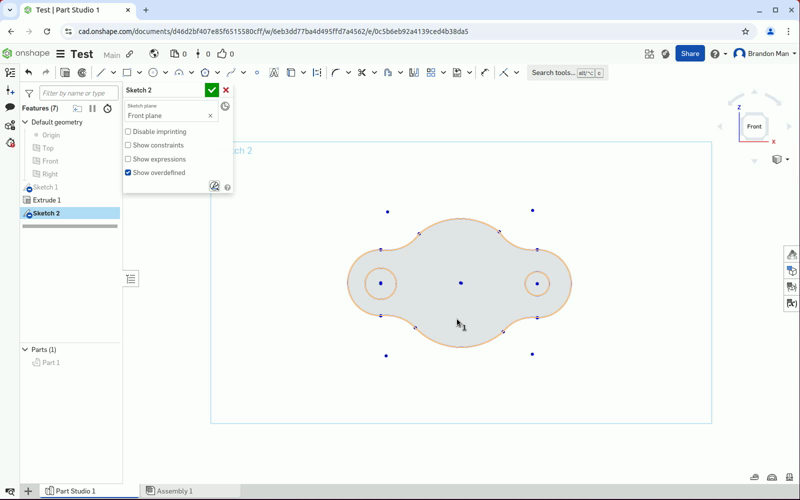
mouse_move(73, 352)
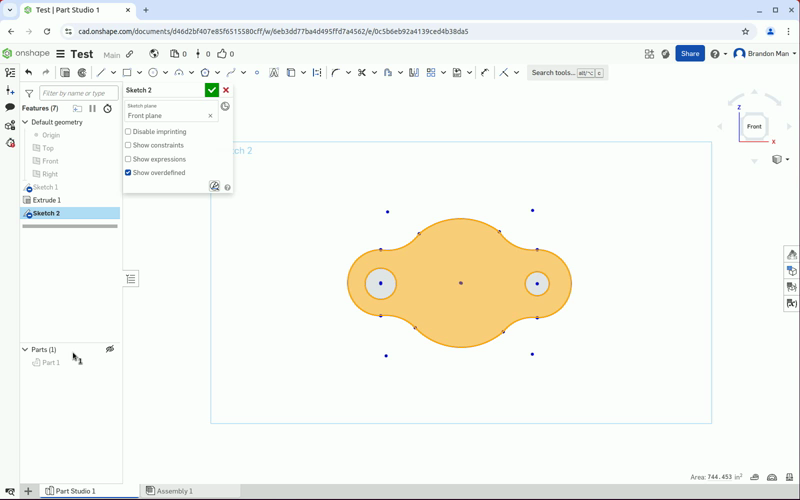
key(shift+y)
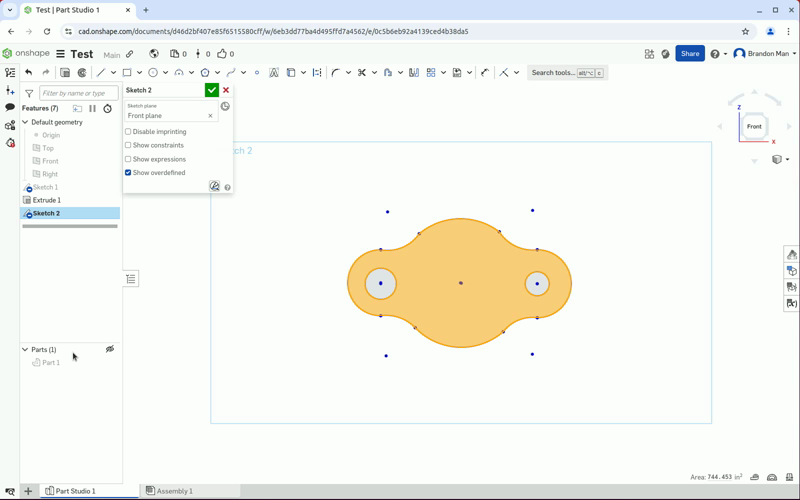
key(shift+e)
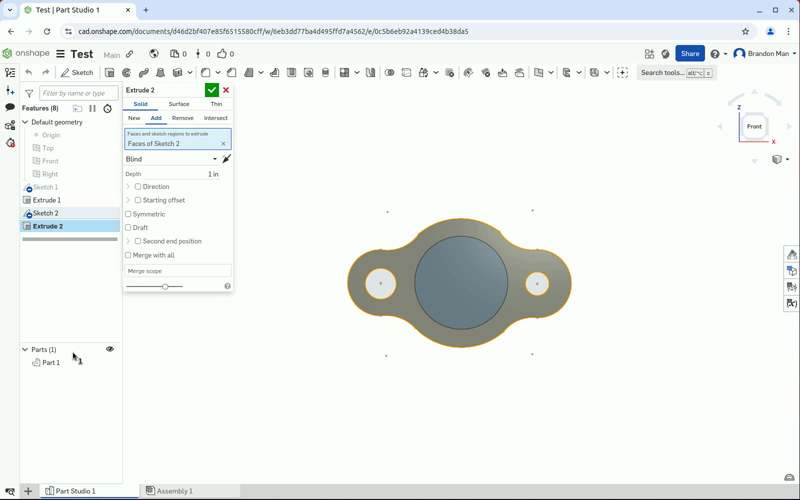
mouse_move(143, 106)
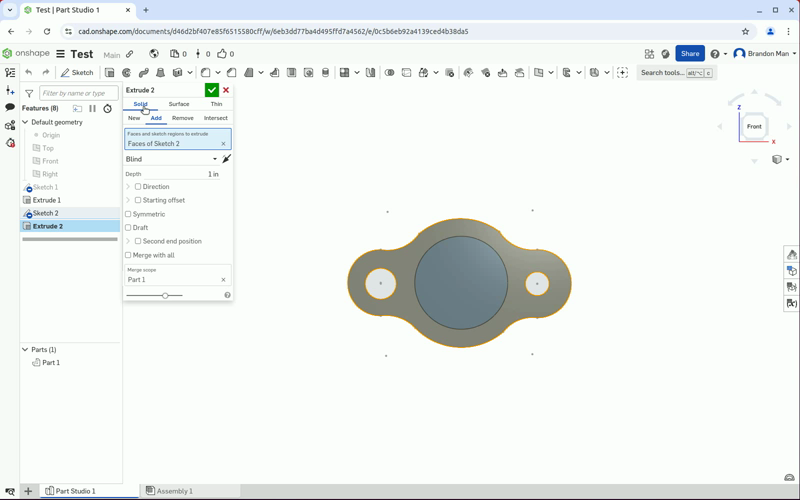
click(143, 106)
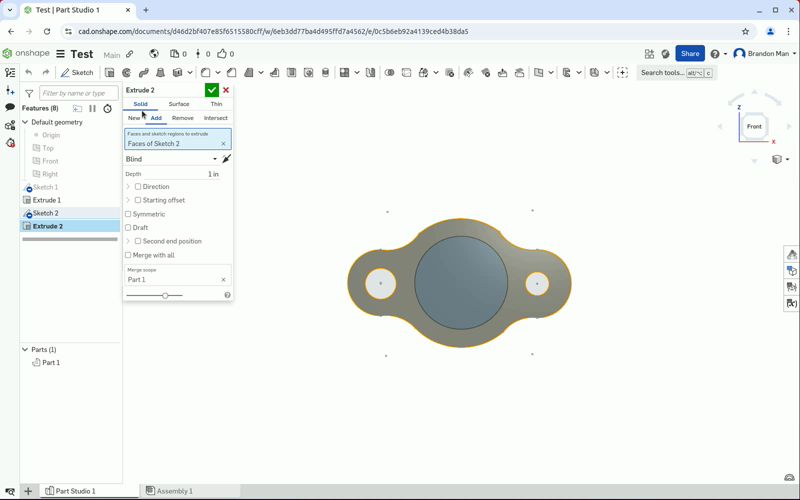
mouse_move(137, 120)
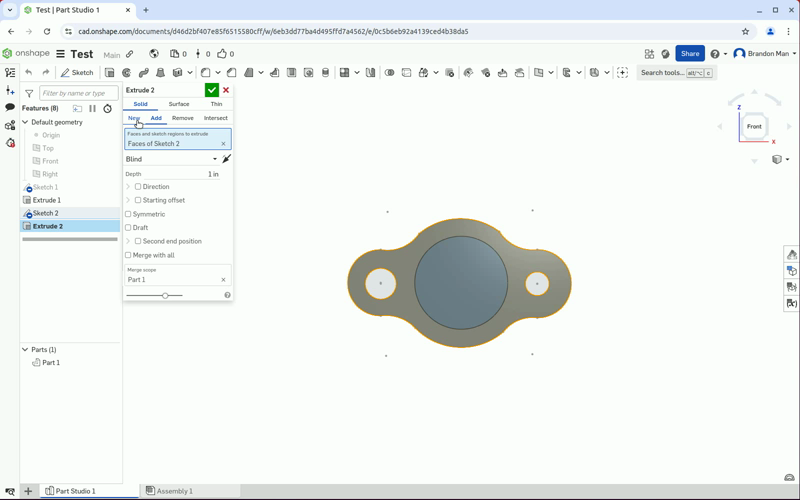
click(137, 120)
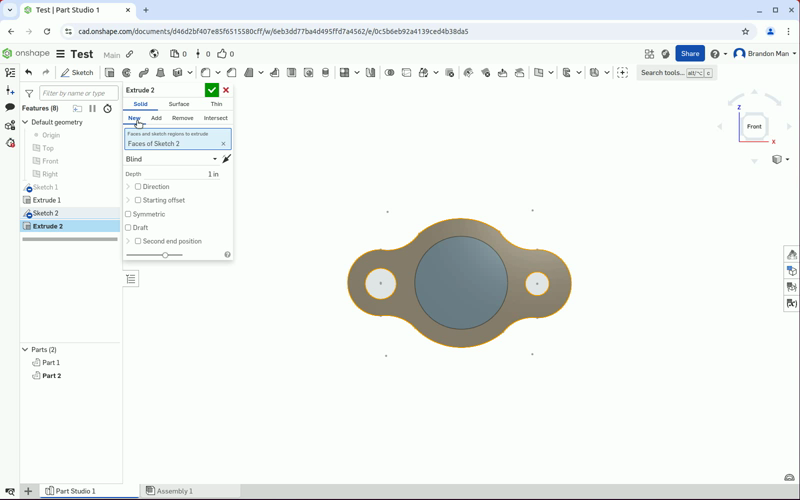
key(tab, 4)
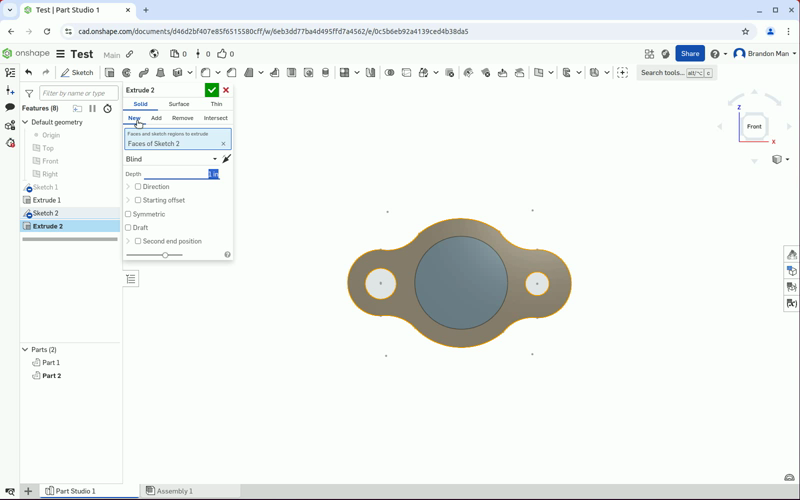
text(1.444)
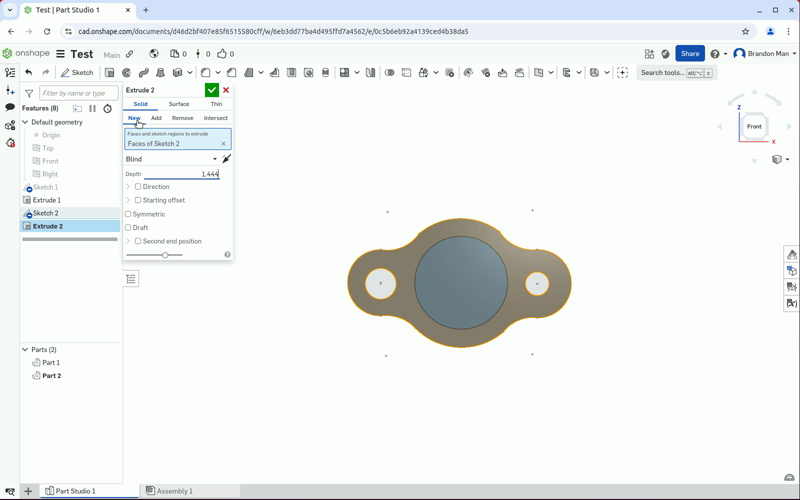
key(enter)
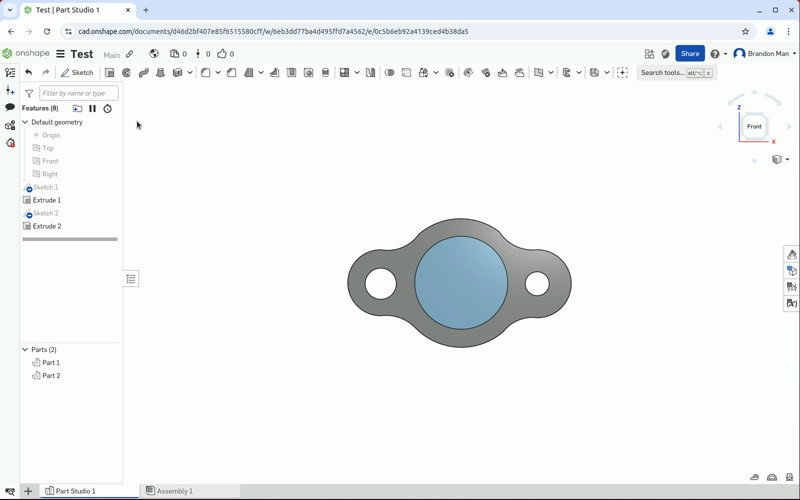
key(shift+h)
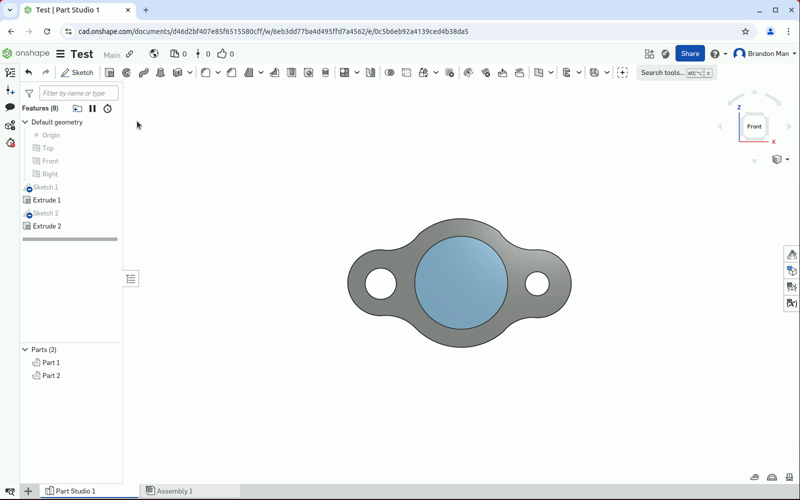
key(shift+h)
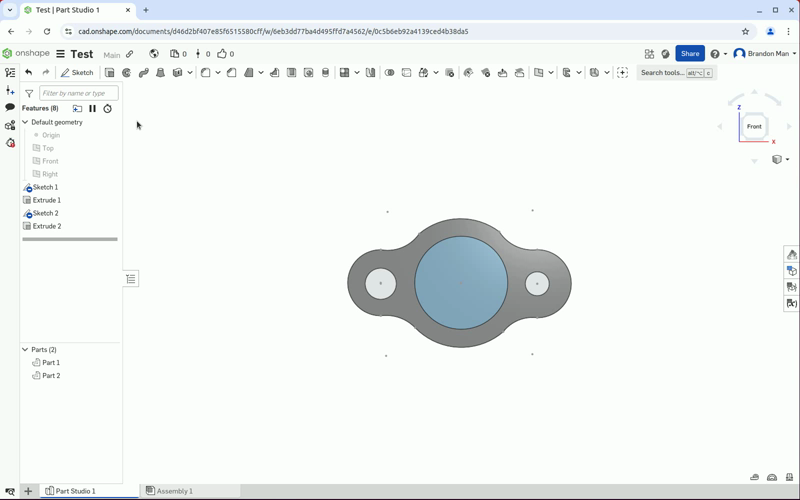
key(shift+7)
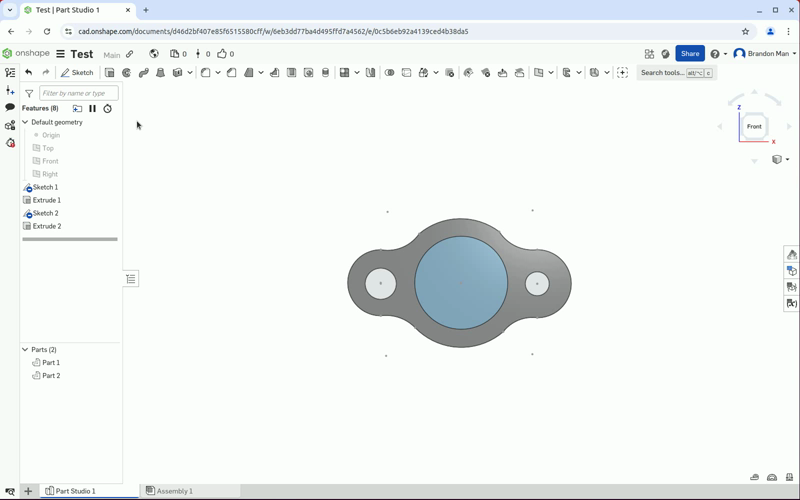
key(left, 2)
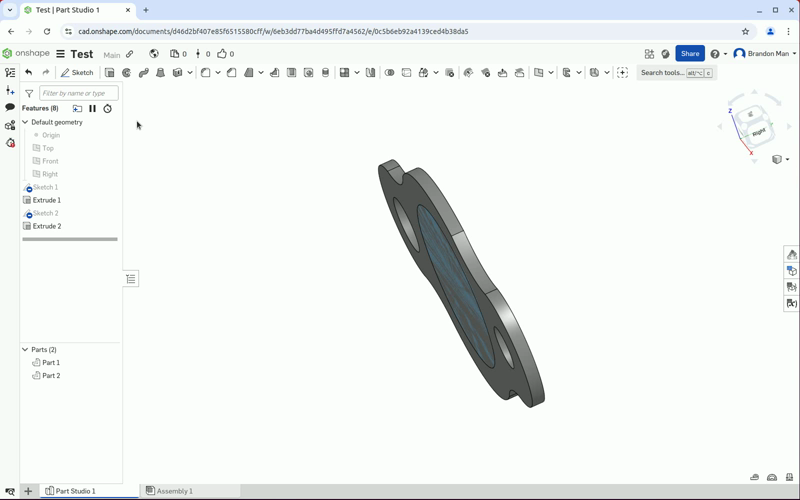
key(down, 2)
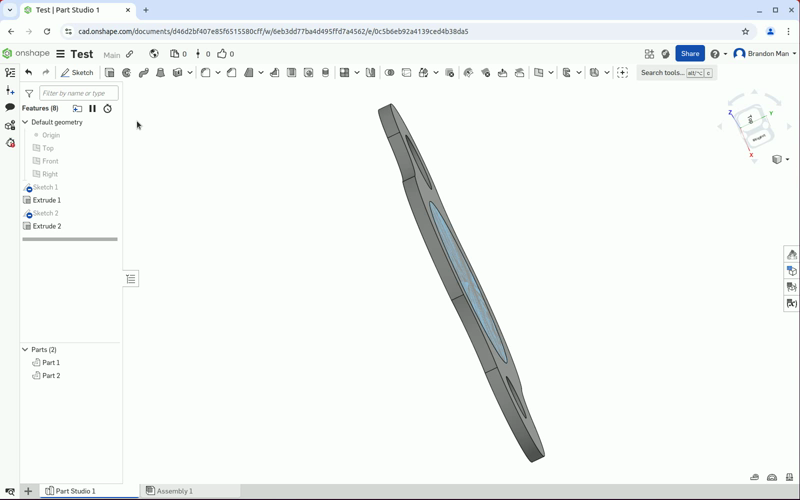
key(up, 2)
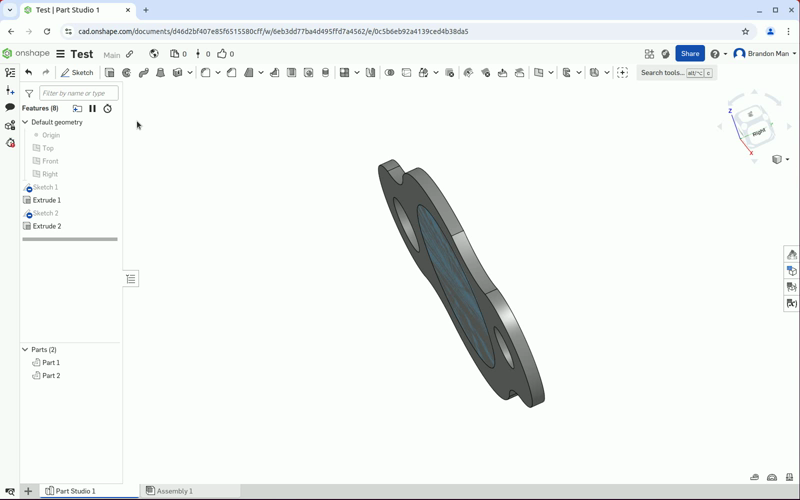
key(right, 2)
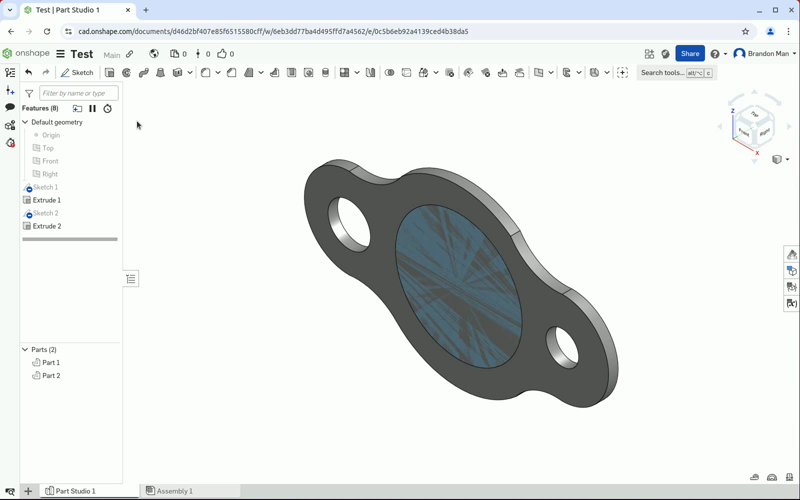
mouse_move(73, 189)
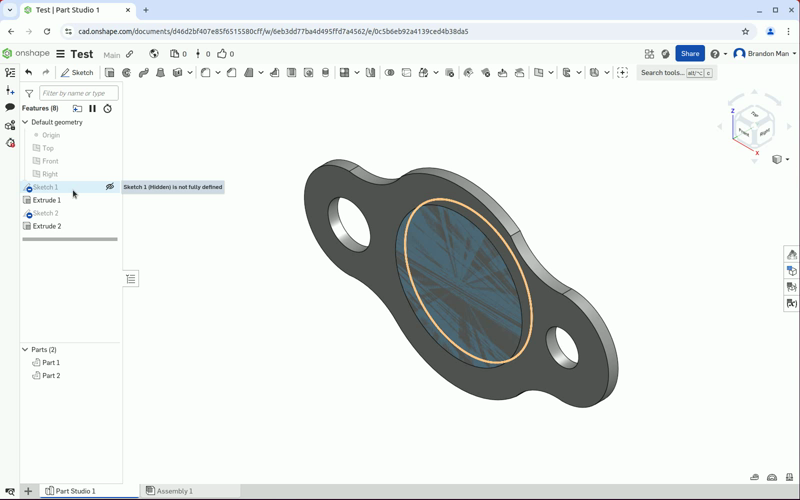
click(73, 189)